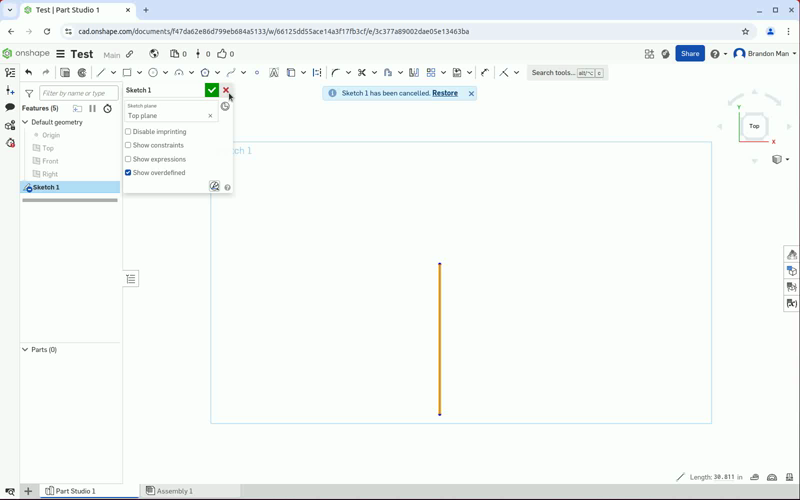
key(shift+h)
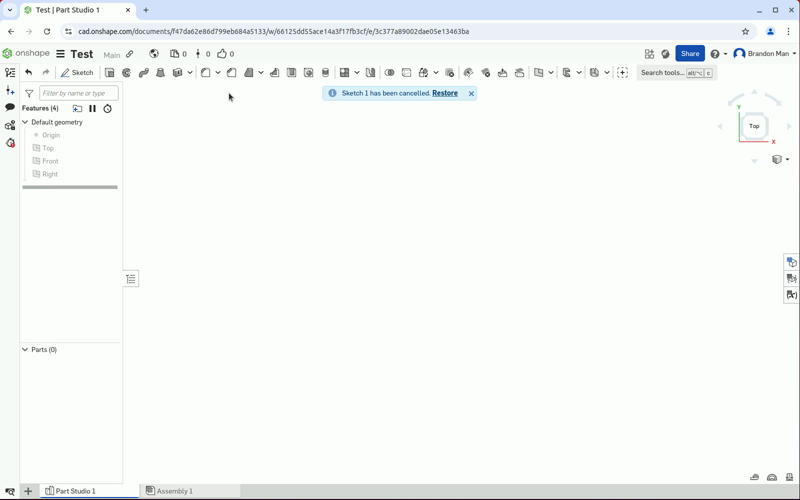
mouse_move(73, 352)
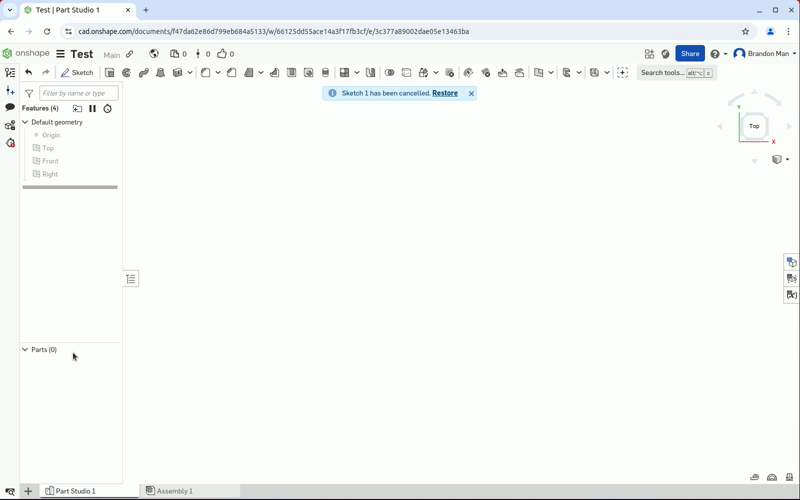
key(y)
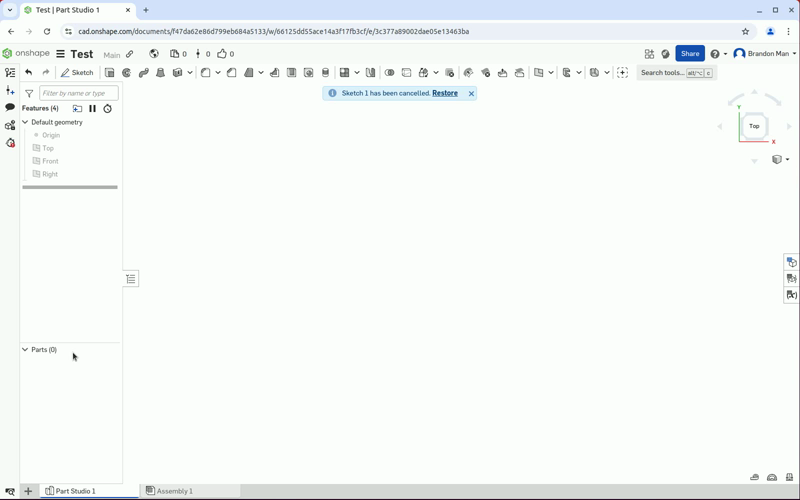
key(shift+p)
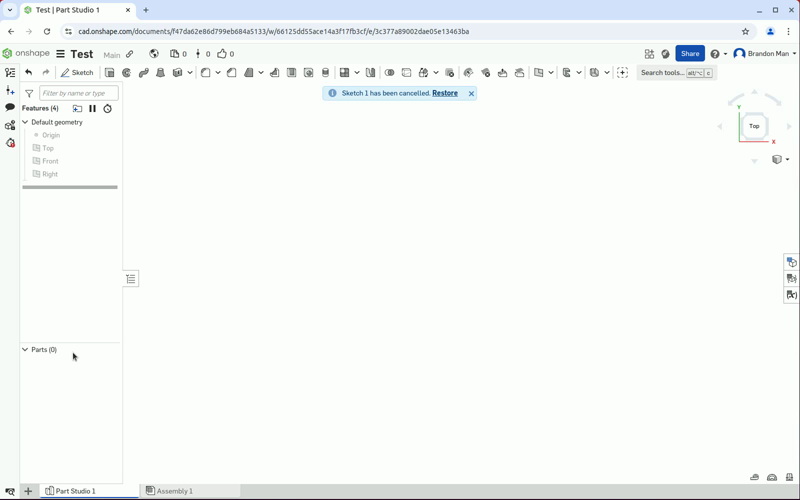
key(space)
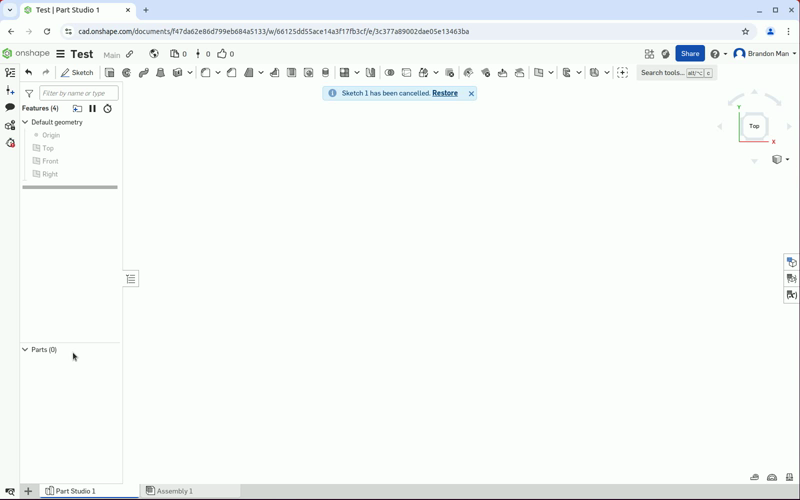
key_down(shift)
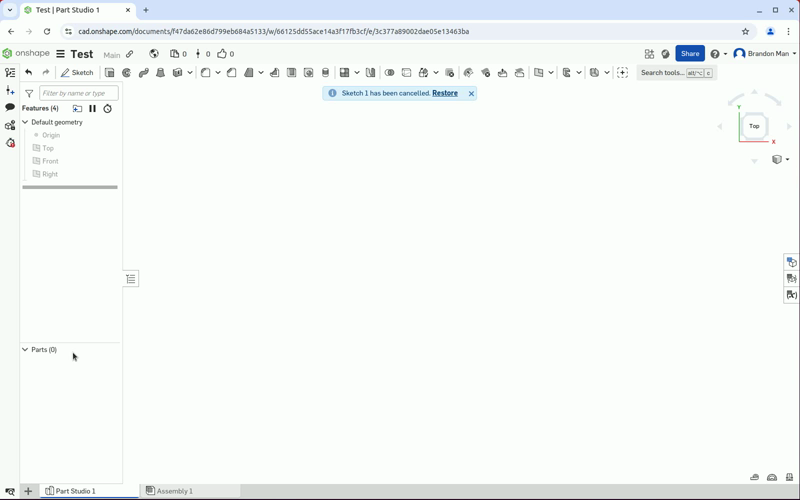
key(up)
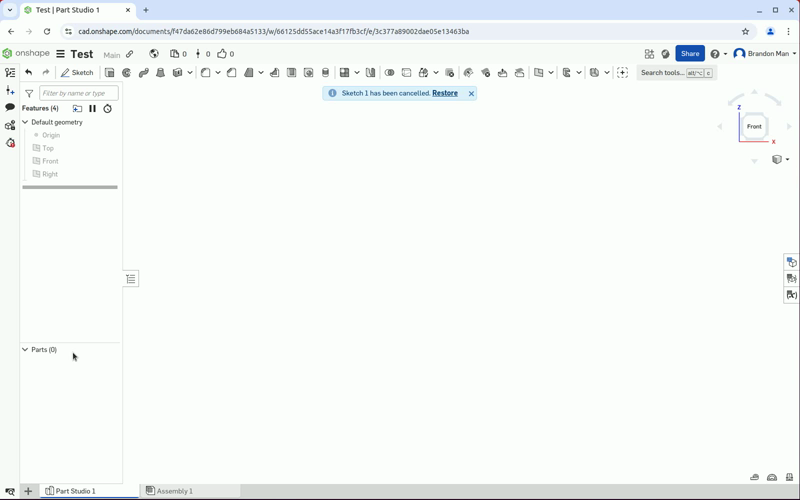
key_up(shift)
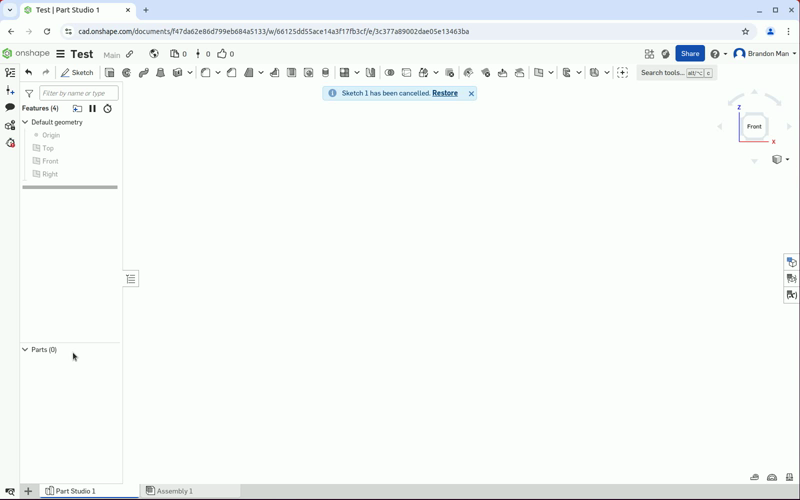
mouse_move(73, 352)
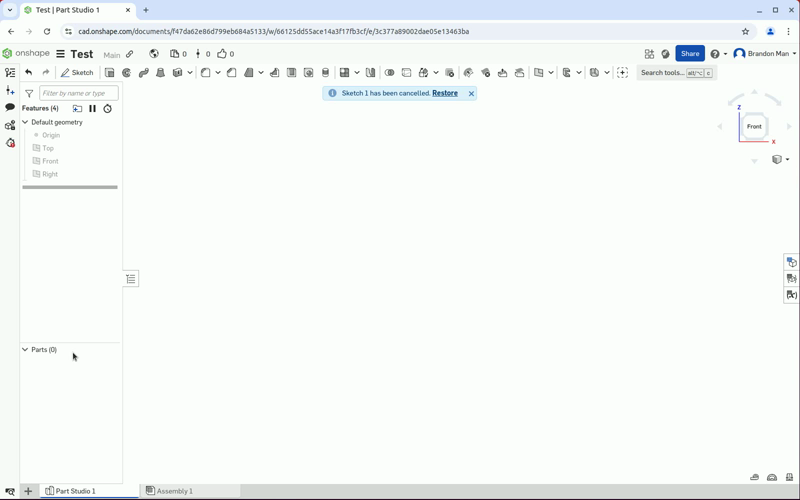
key(shift+y)
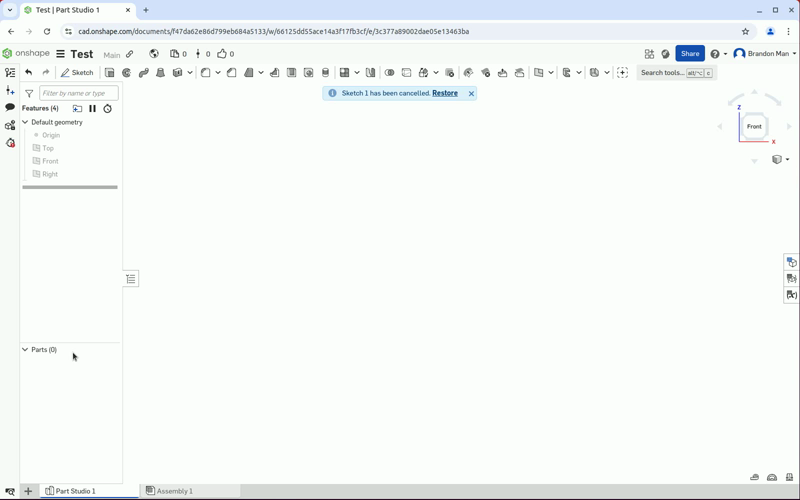
key(shift+s)
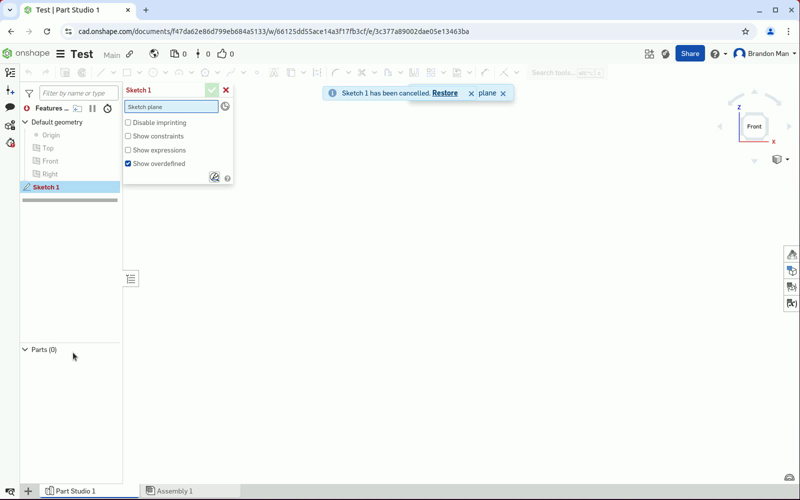
mouse_move(73, 163)
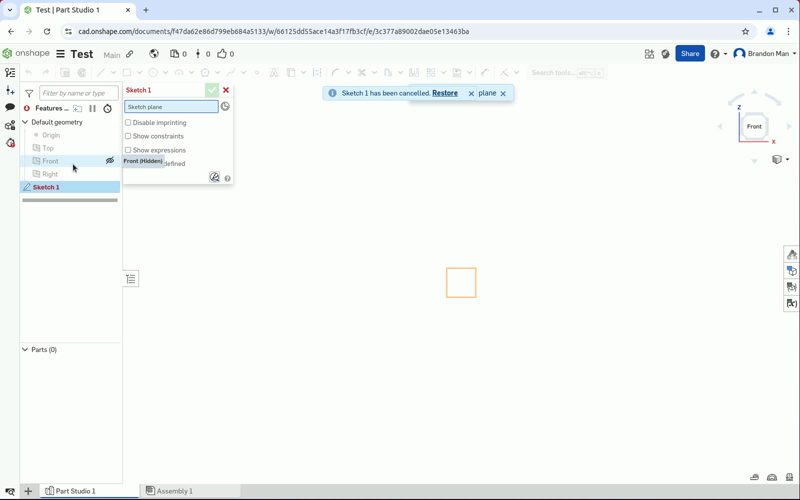
click(73, 163)
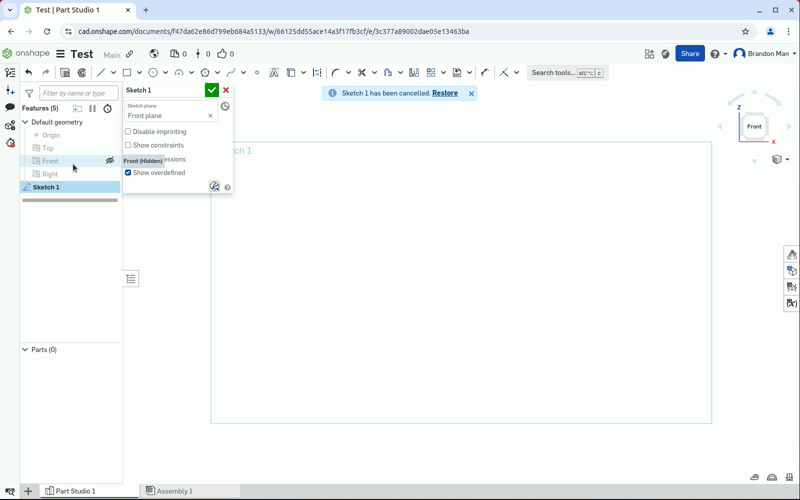
mouse_move(73, 352)
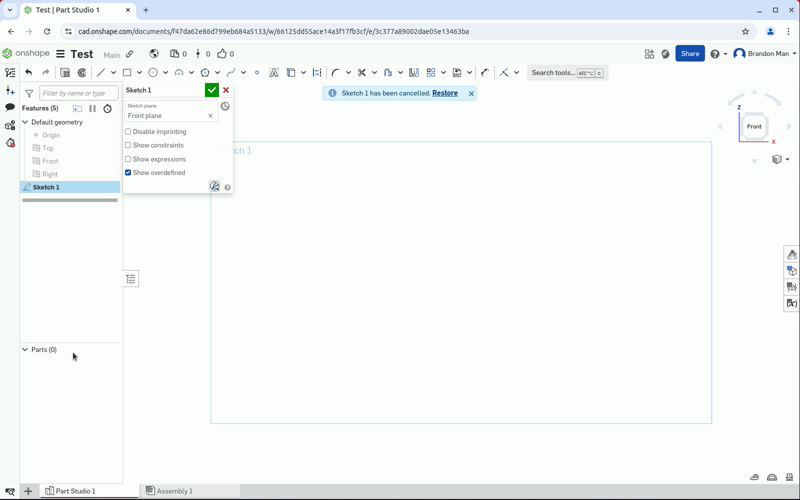
key(y)
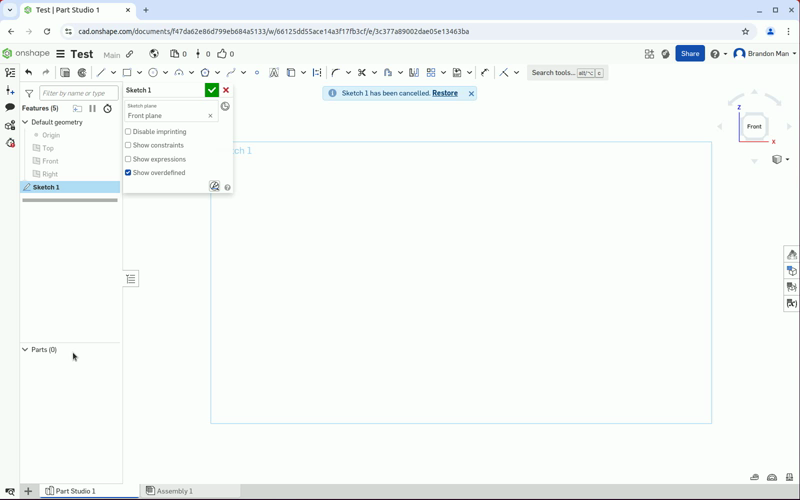
key(l)
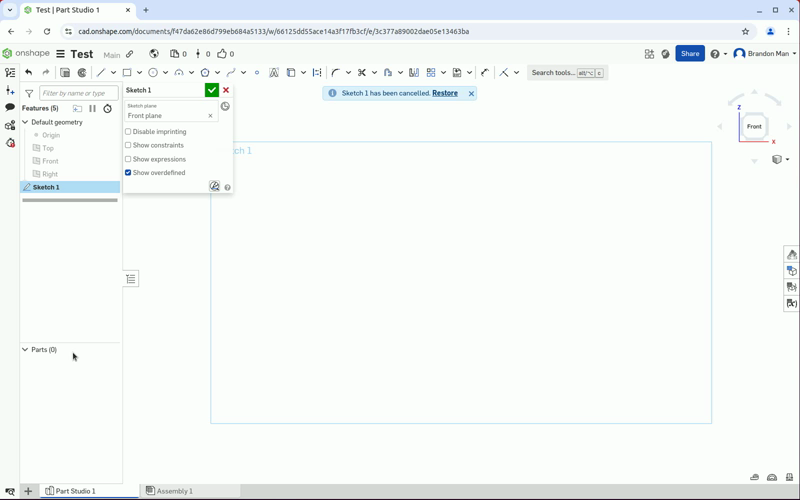
key_down(shift)
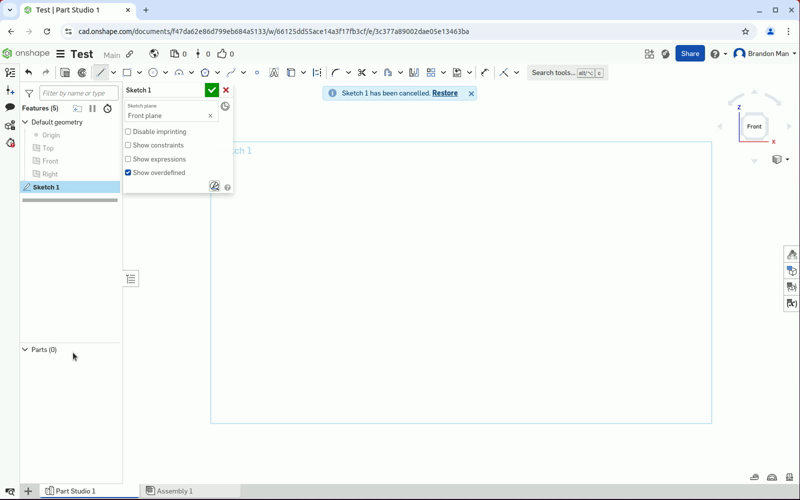
mouse_move(395, 249)
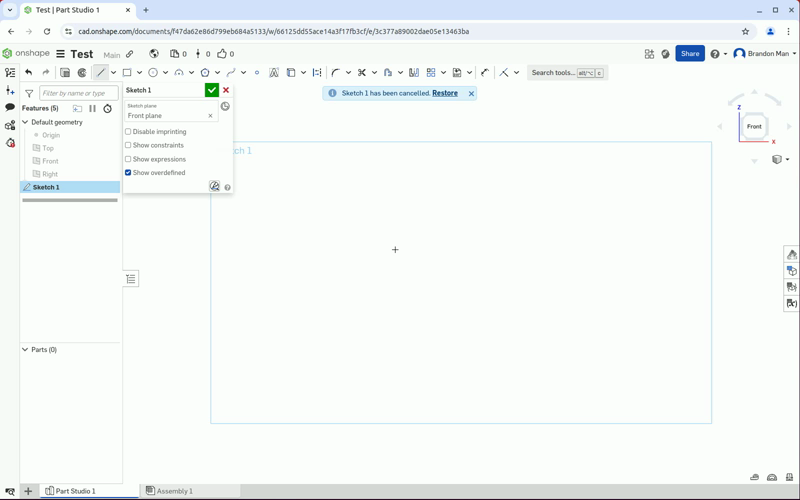
click(395, 249)
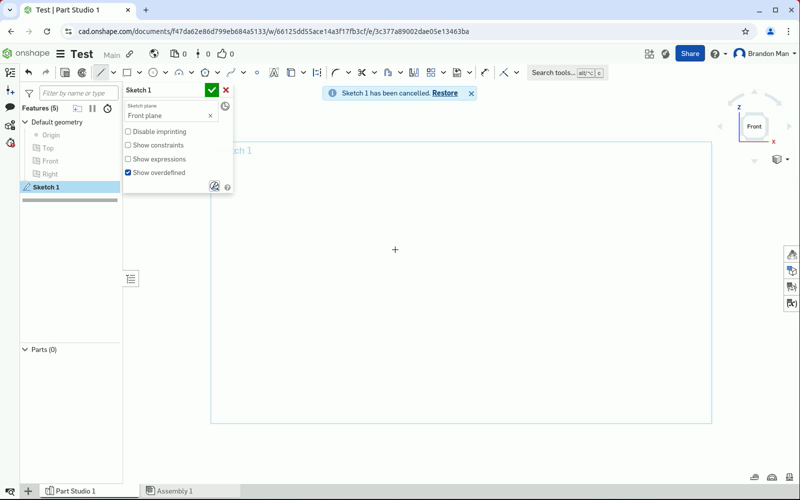
key_up(shift)
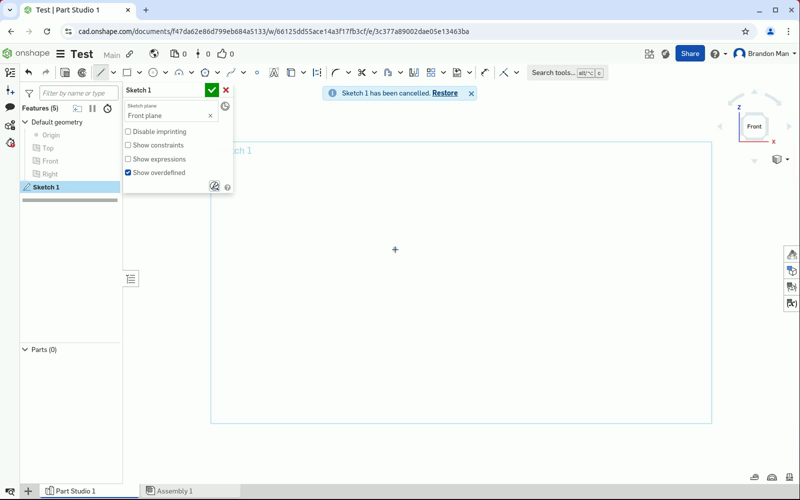
key_down(shift)
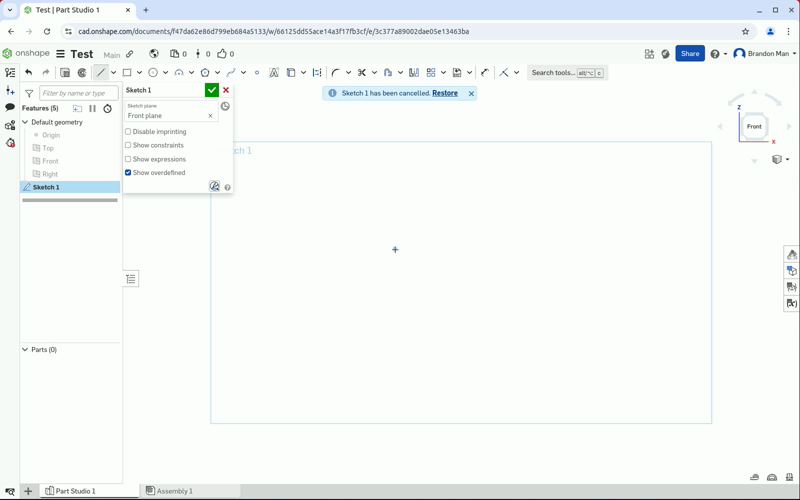
mouse_move(525, 249)
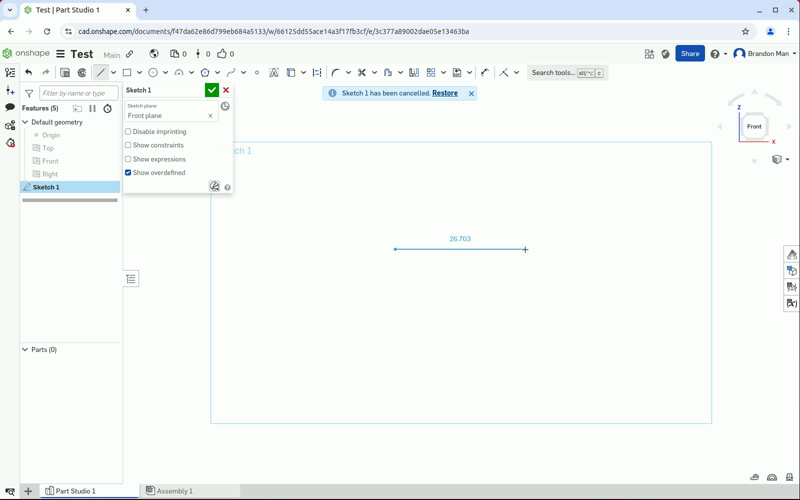
click(525, 249)
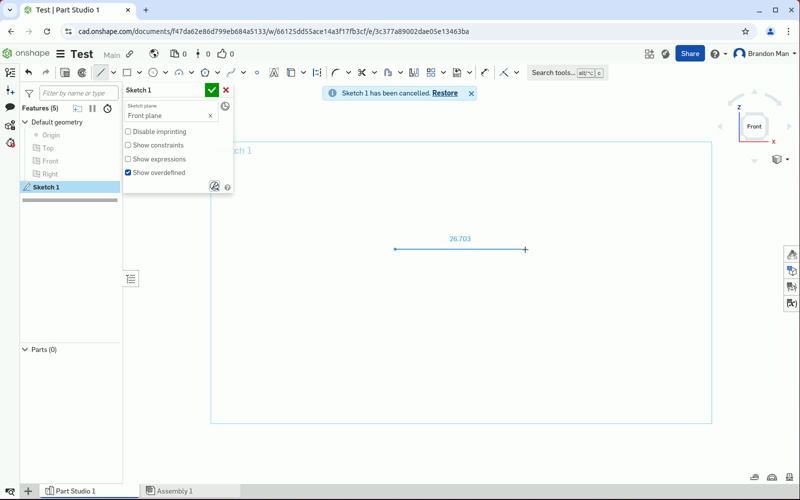
key_up(shift)
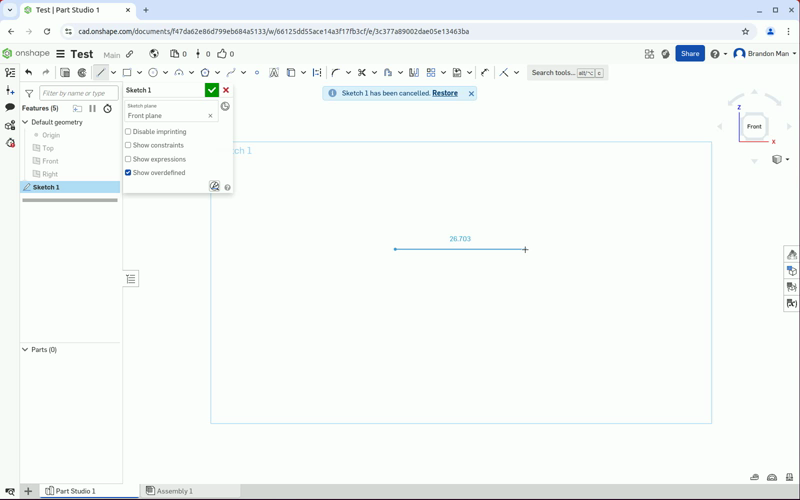
key_down(shift)
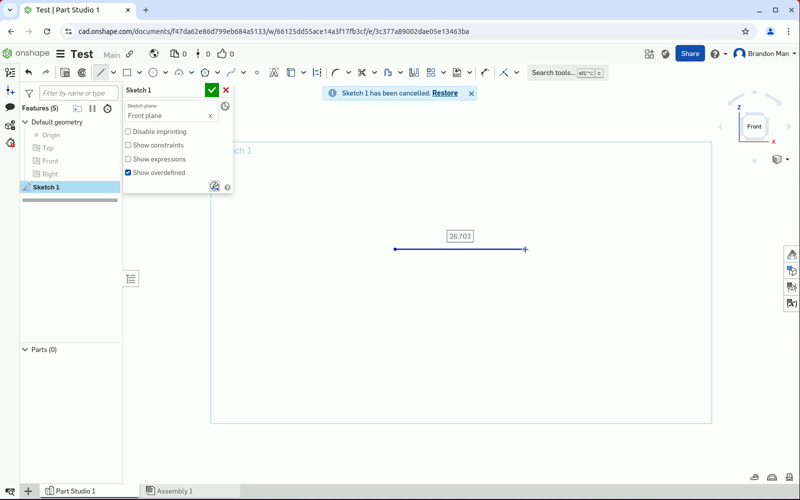
mouse_move(555, 249)
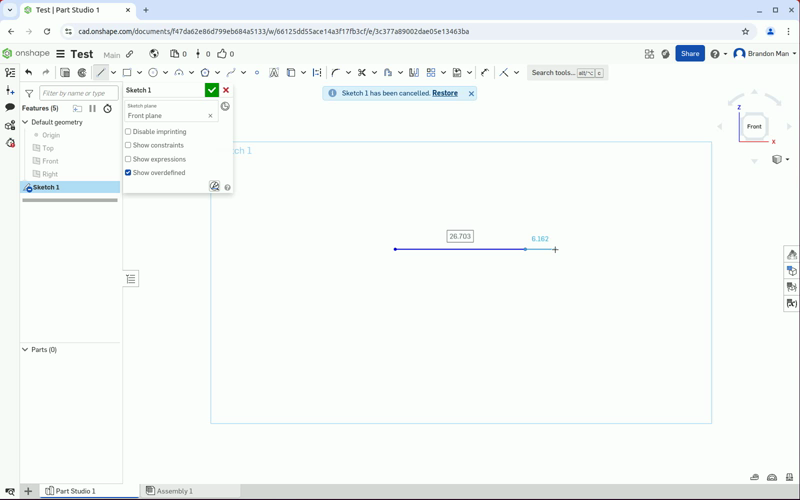
mouse_move(525, 240)
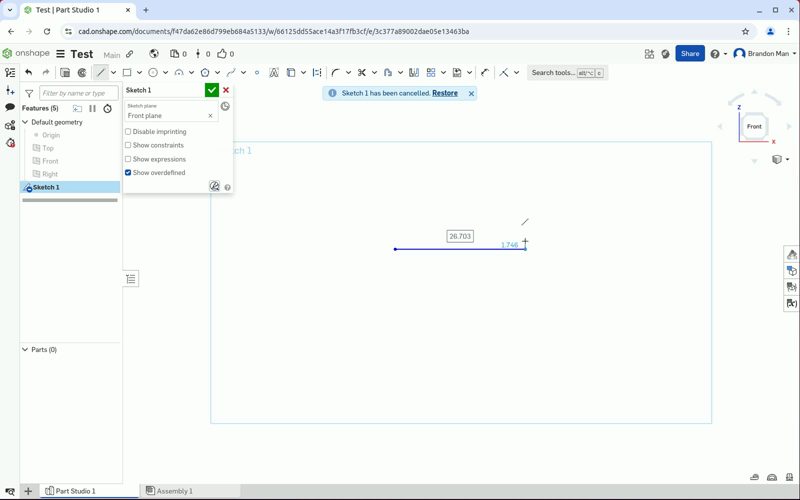
click(525, 240)
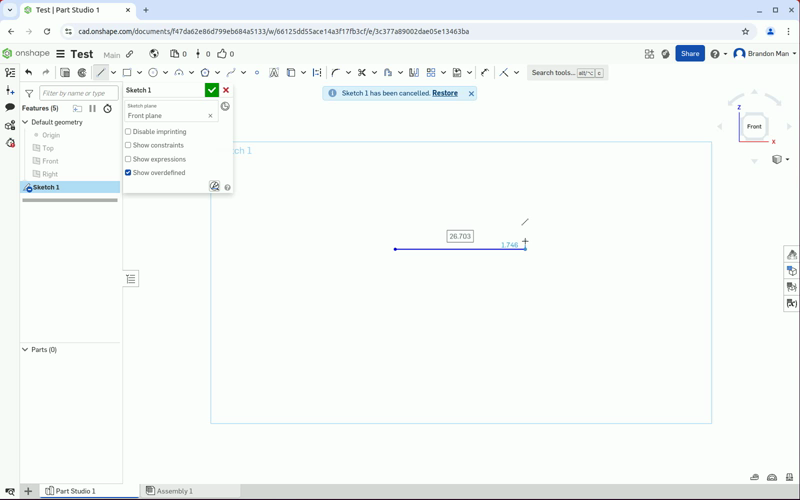
key_up(shift)
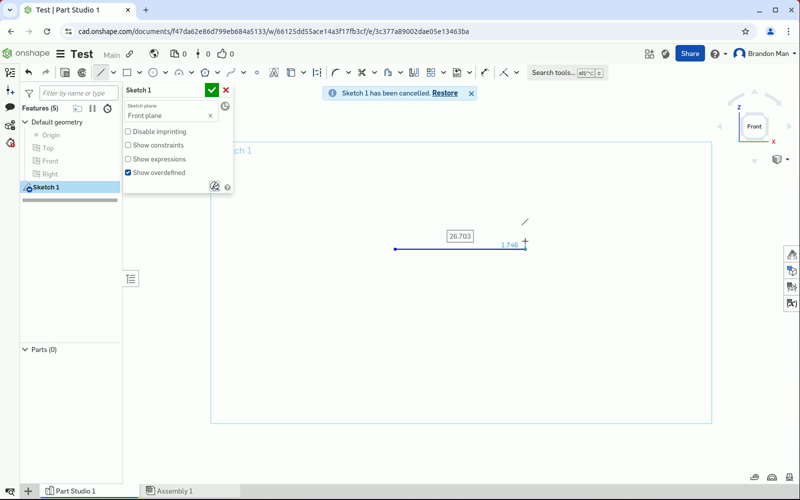
key_down(shift)
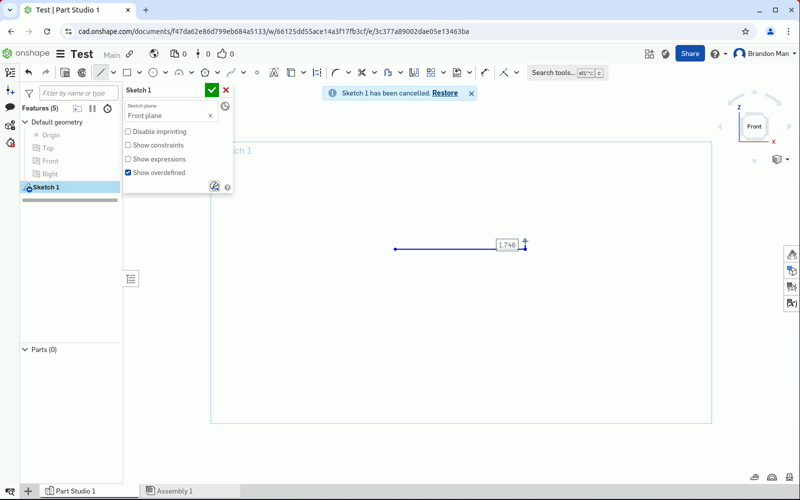
mouse_move(395, 240)
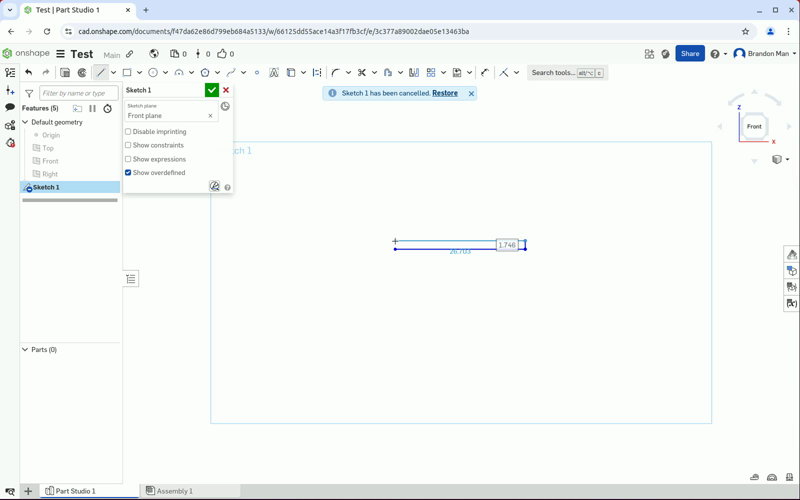
click(395, 240)
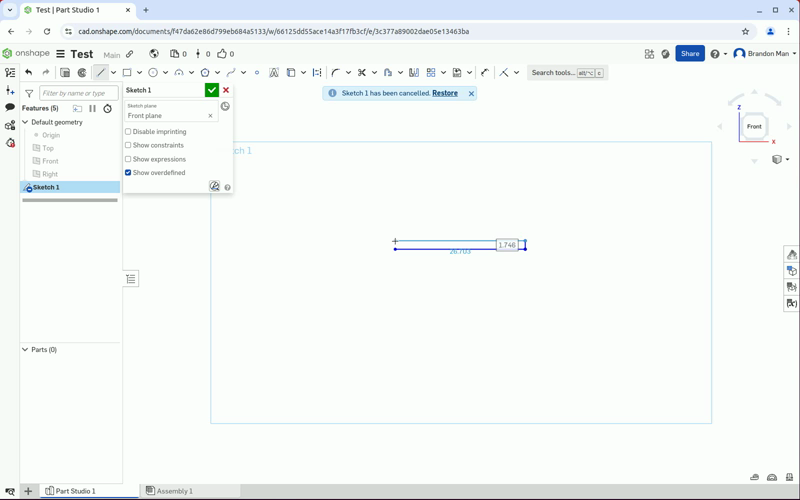
key_up(shift)
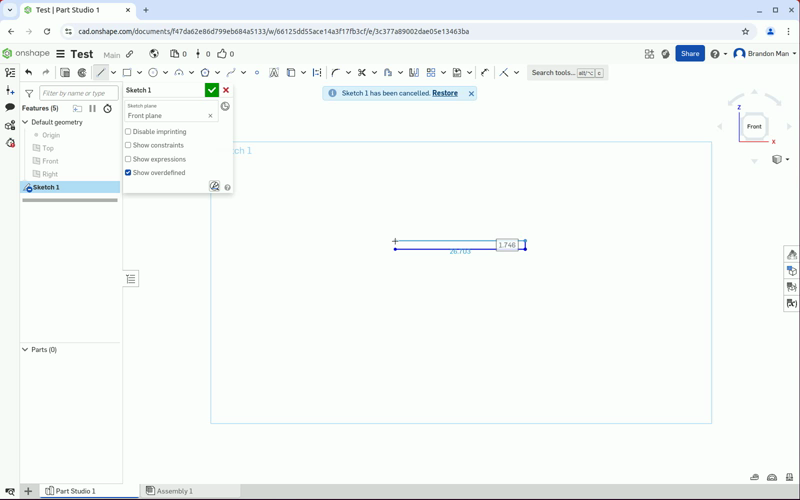
mouse_move(425, 240)
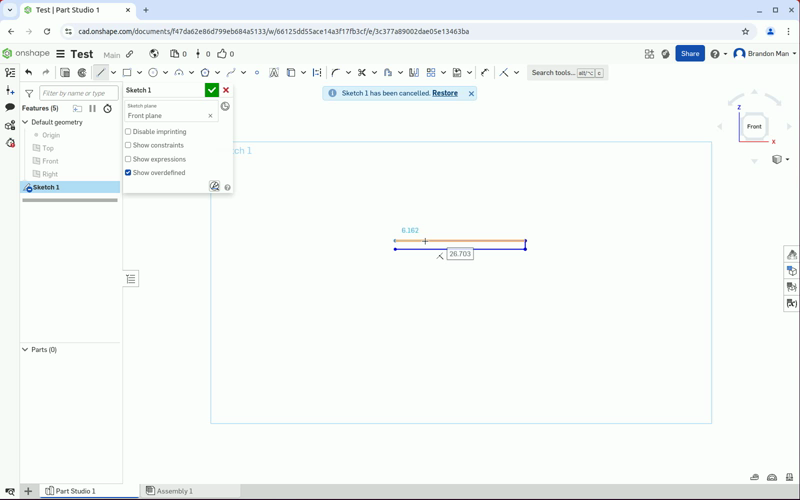
key_down(shift)
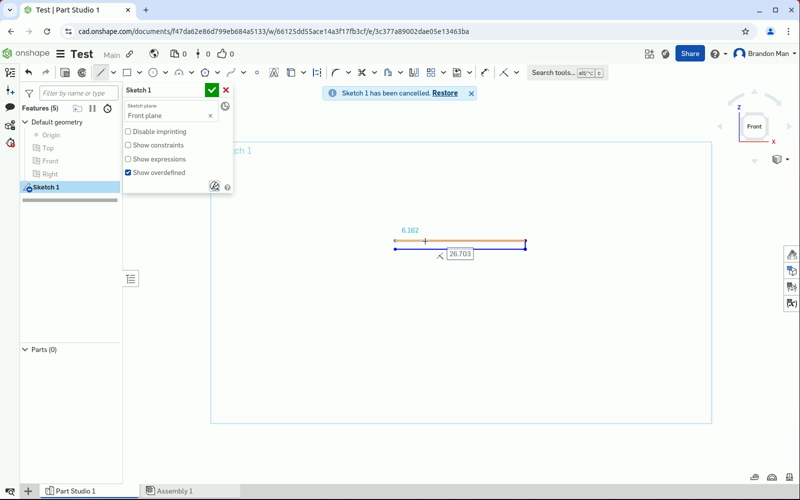
mouse_move(395, 249)
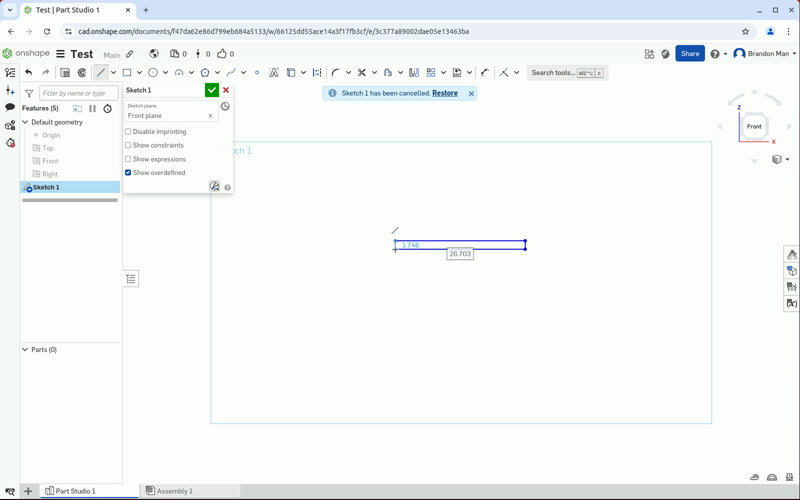
key_up(shift)
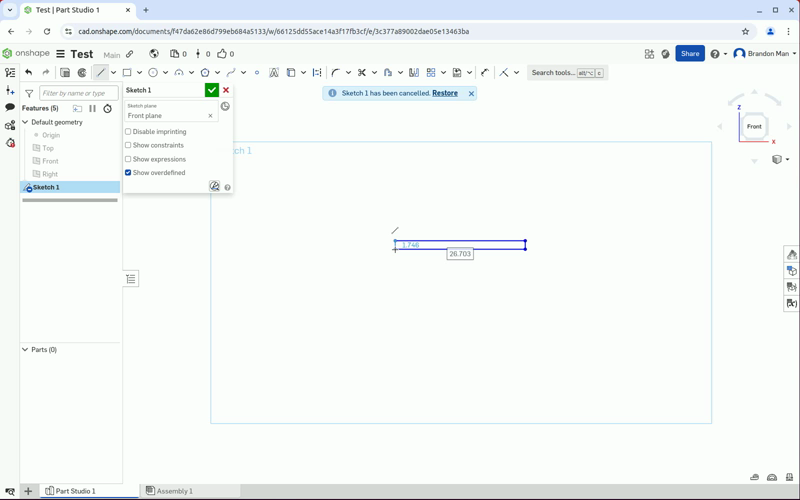
click(395, 249)
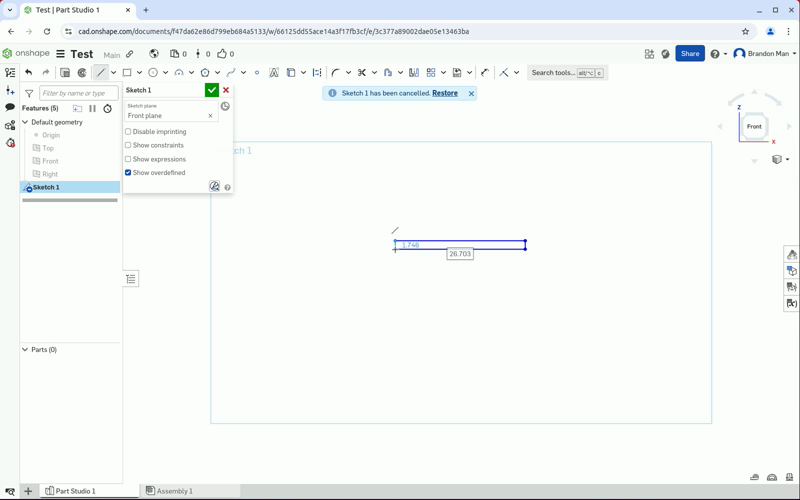
key(esc)
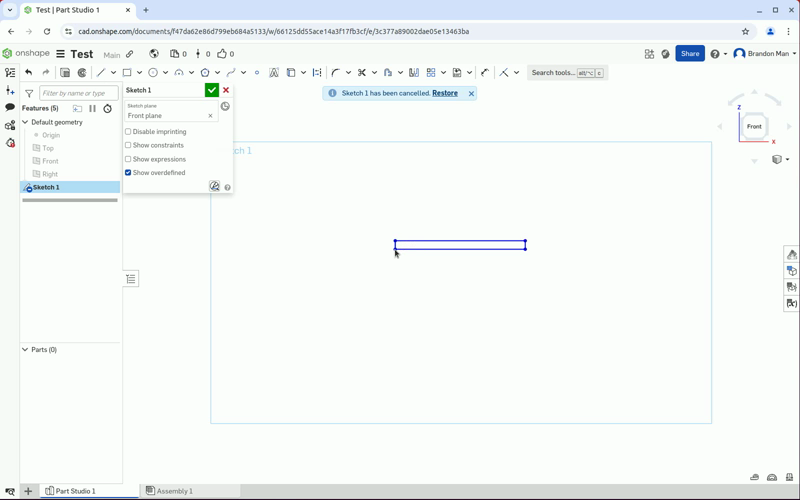
mouse_move(427, 248)
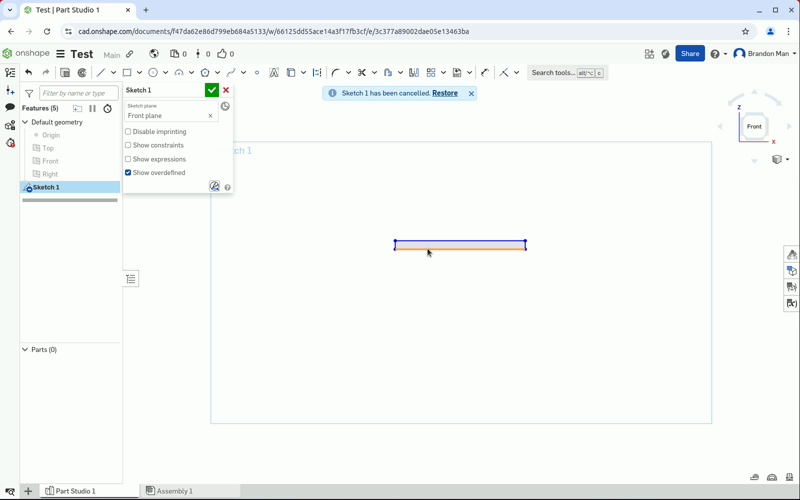
scroll(6)
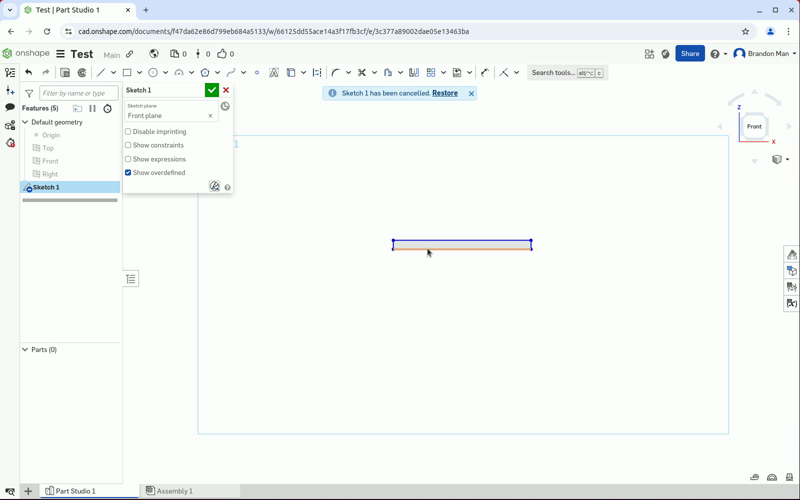
scroll(6)
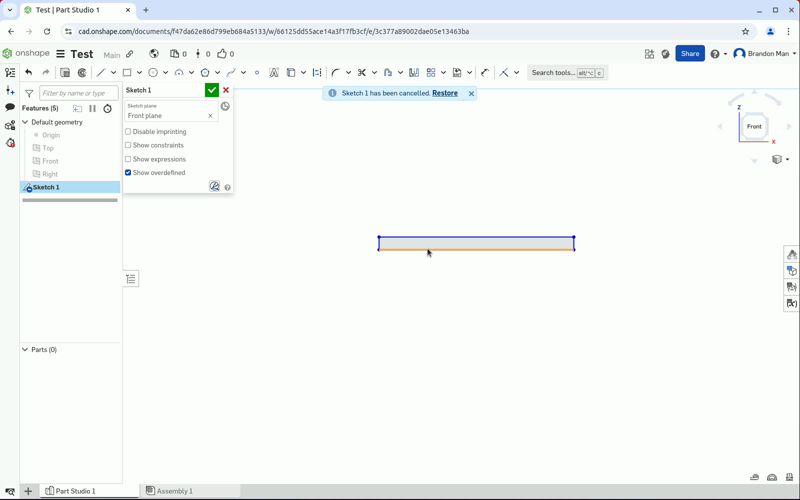
scroll(6)
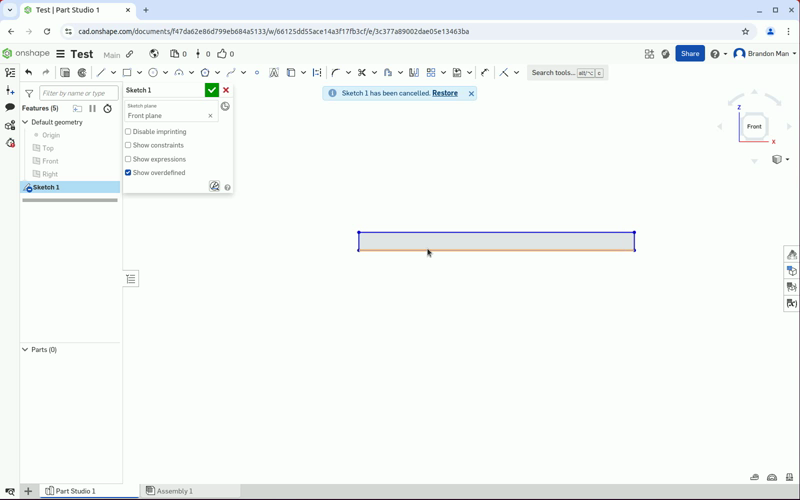
scroll(6)
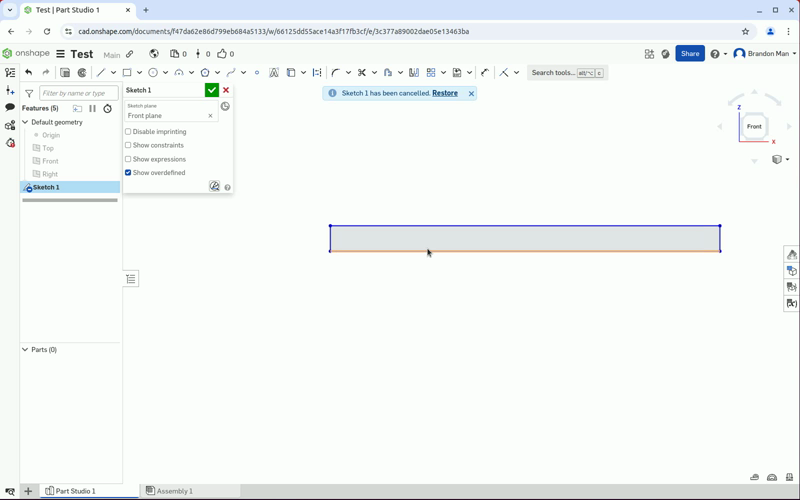
scroll(6)
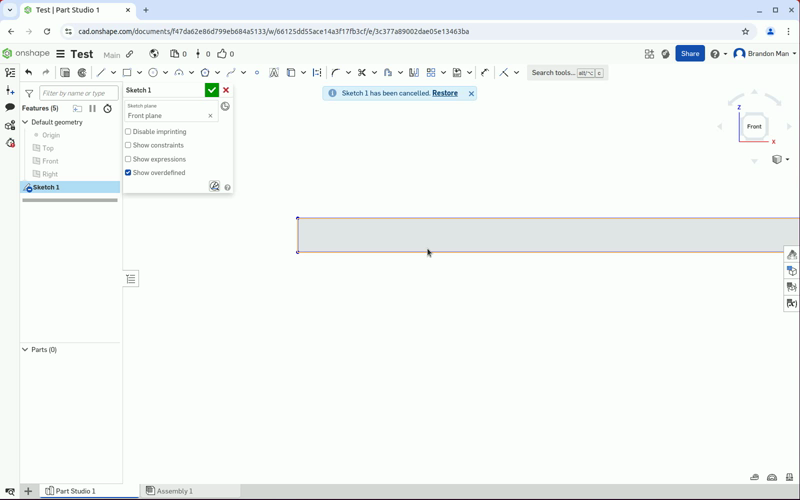
scroll(6)
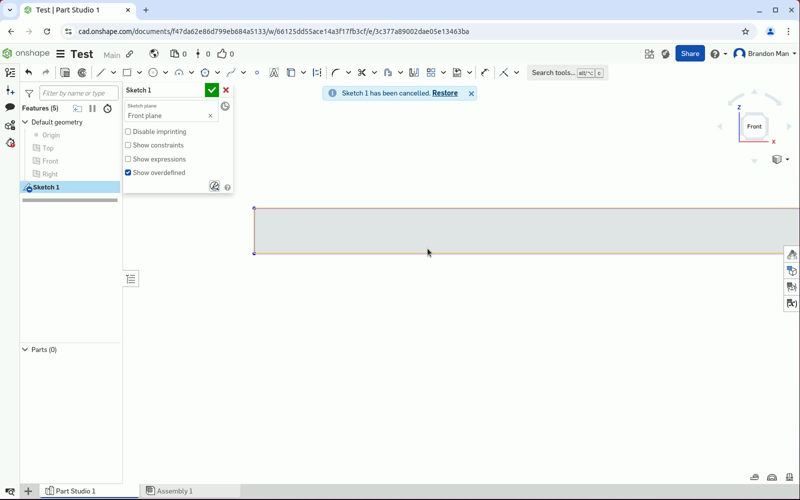
scroll(6)
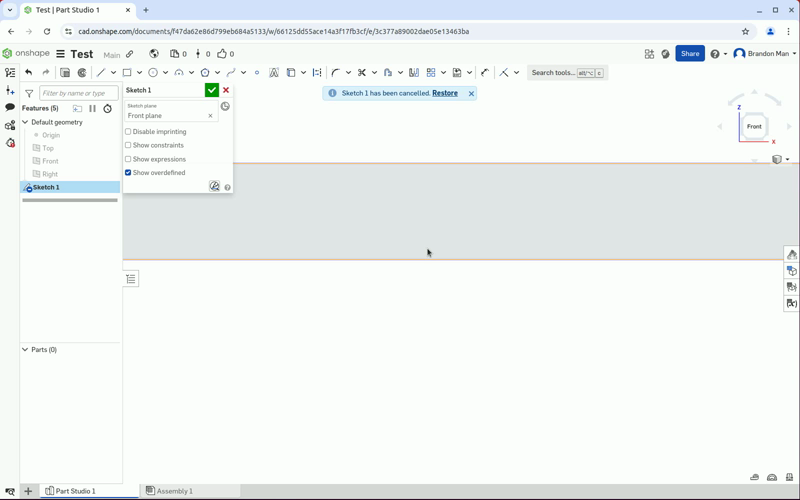
click(427, 248)
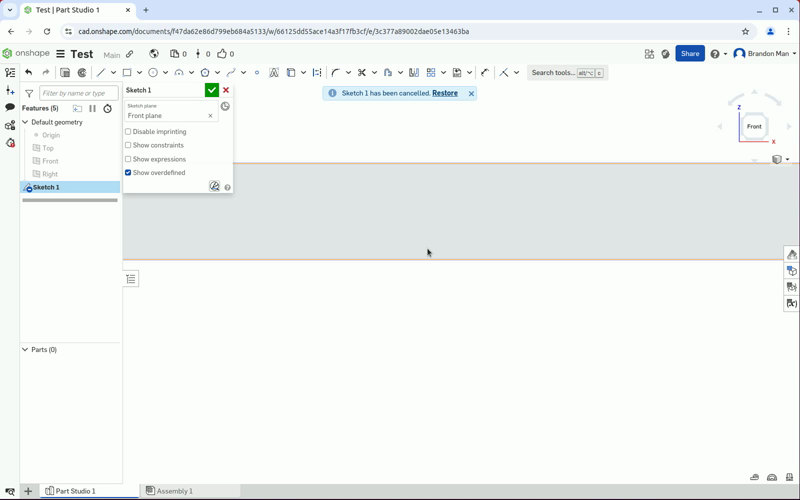
scroll(-6)
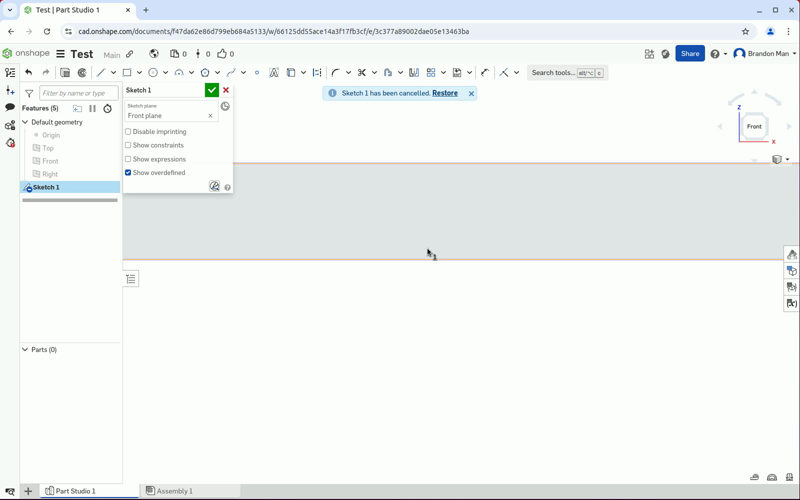
scroll(-6)
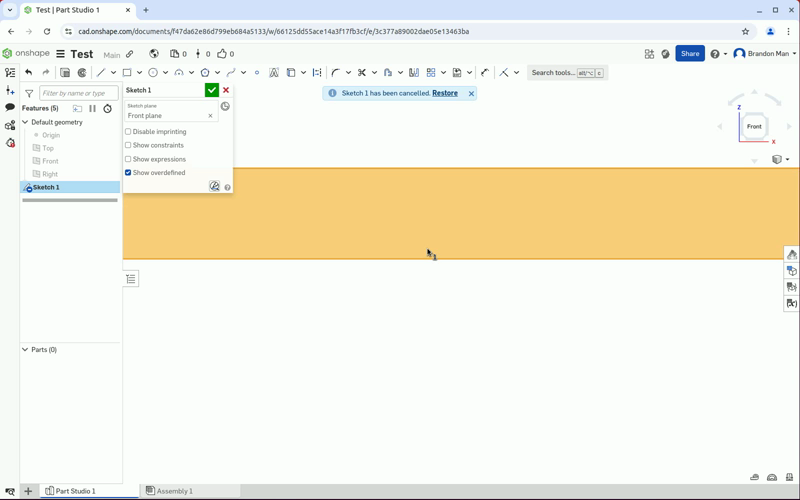
scroll(-6)
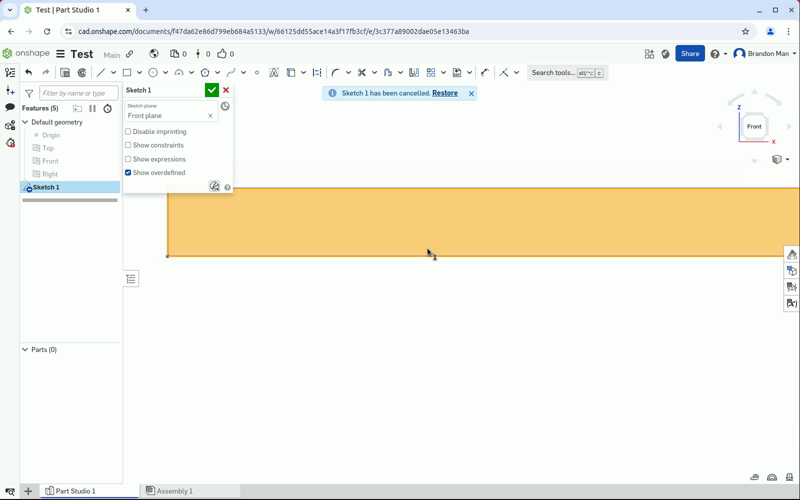
scroll(-6)
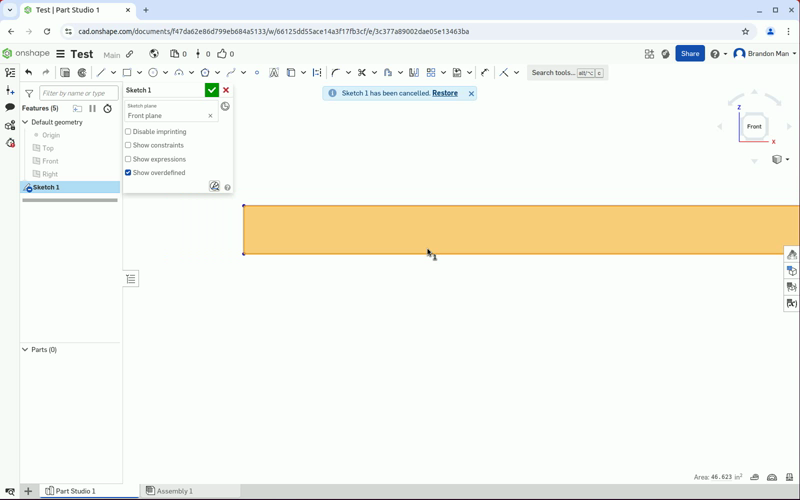
scroll(-6)
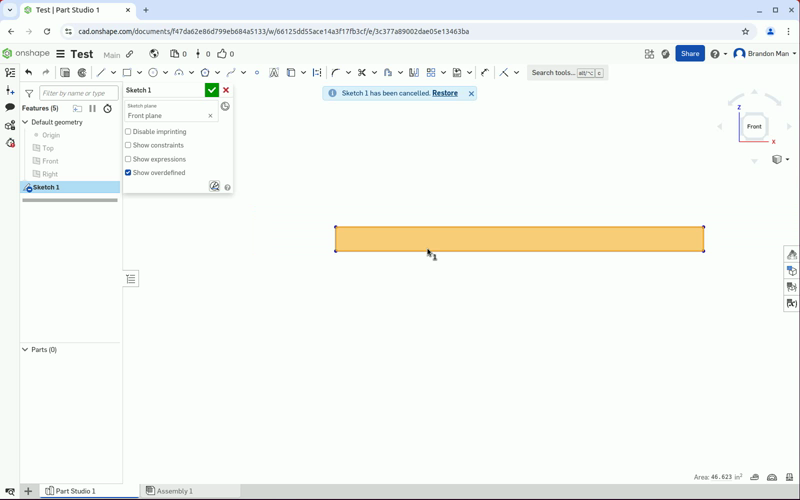
scroll(-6)
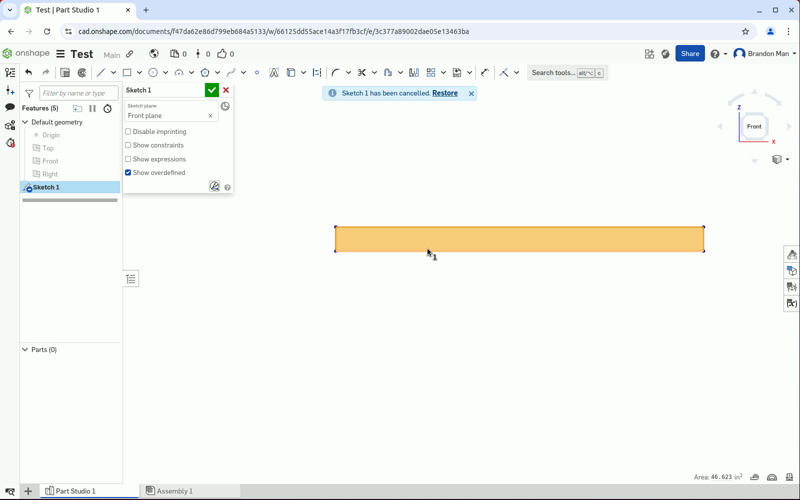
scroll(-6)
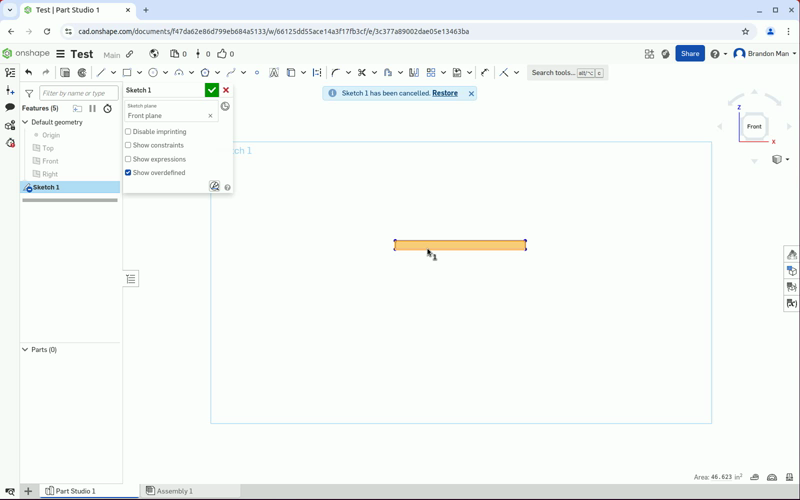
mouse_move(73, 352)
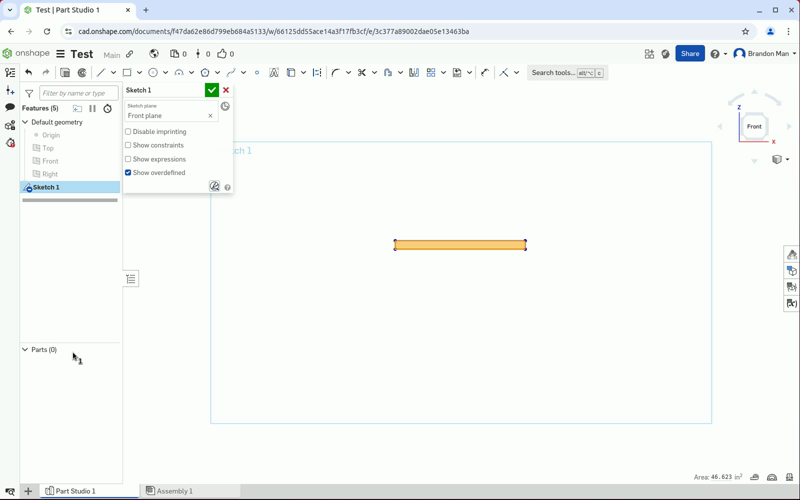
key(shift+y)
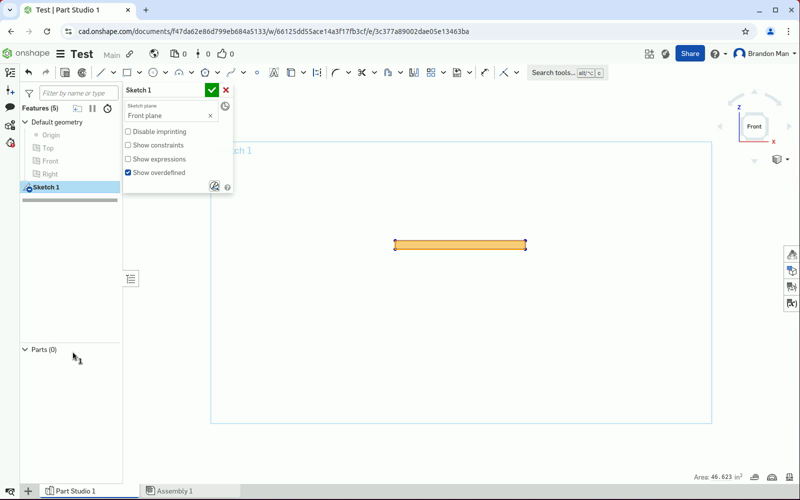
key(shift+e)
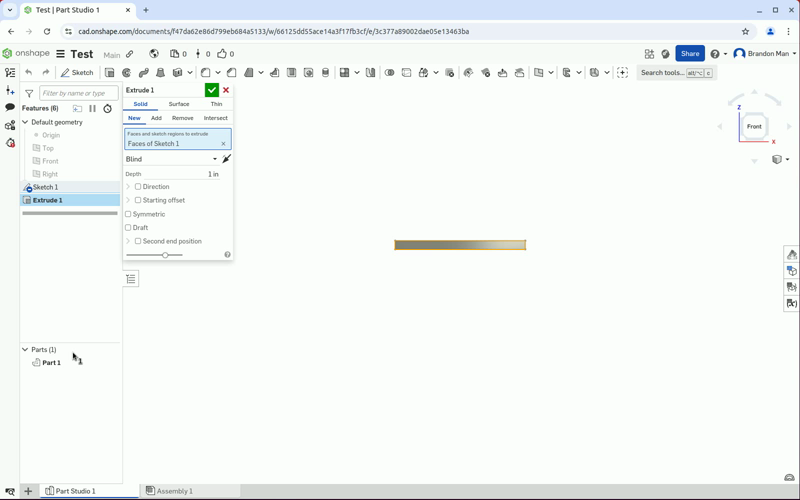
mouse_move(143, 106)
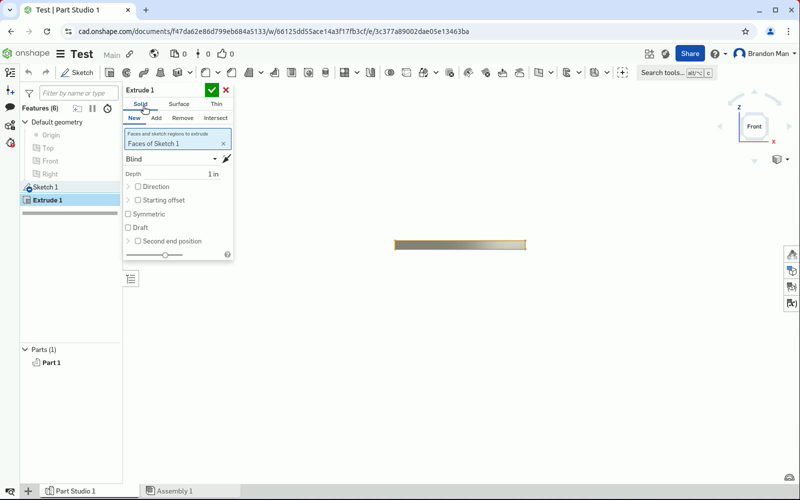
click(143, 106)
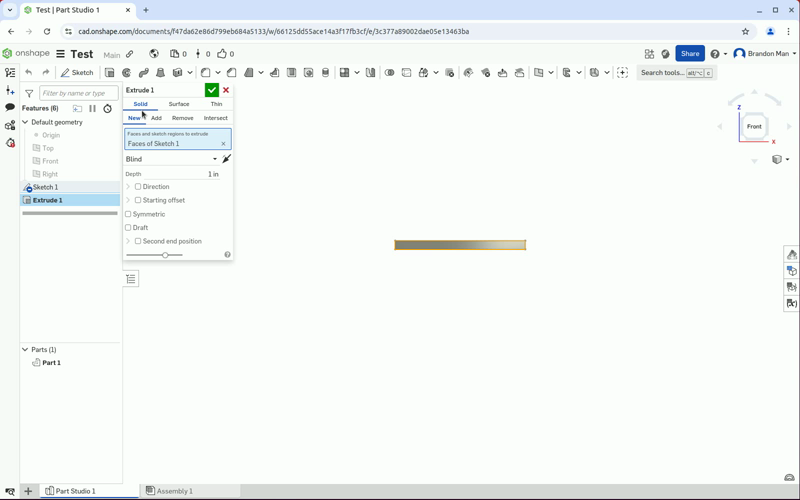
mouse_move(137, 120)
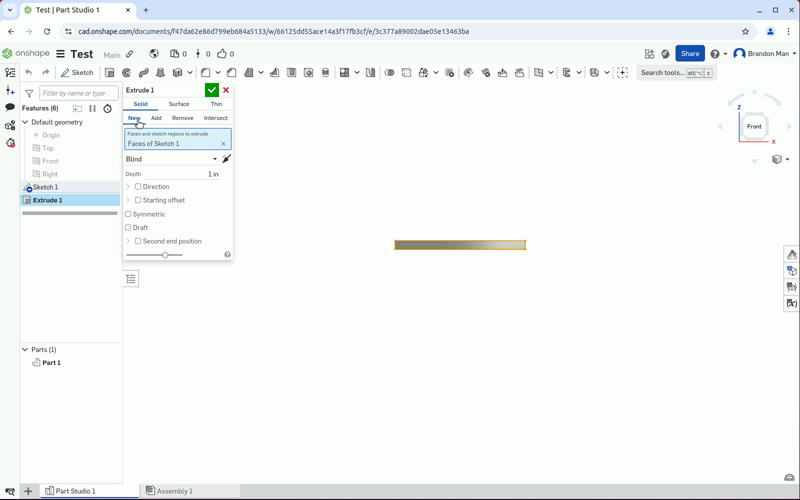
click(137, 120)
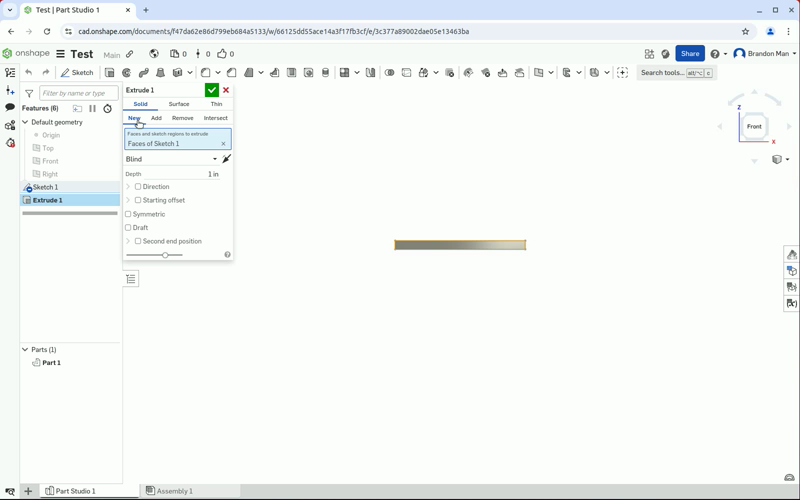
key(tab, 4)
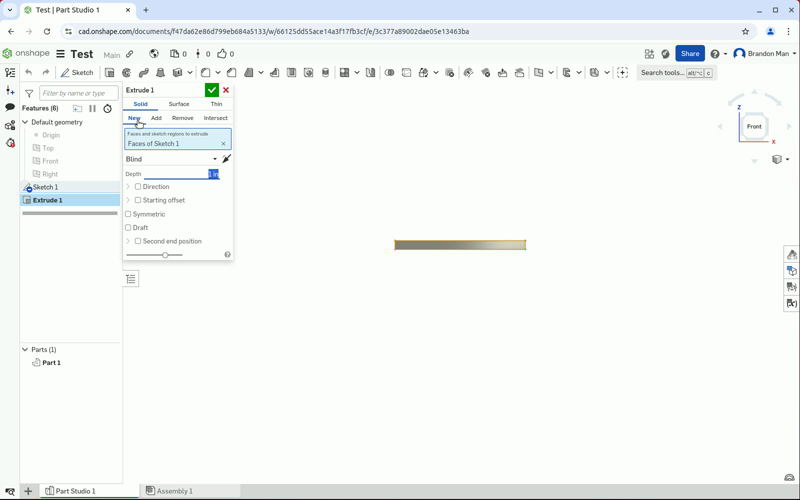
text(23.108)
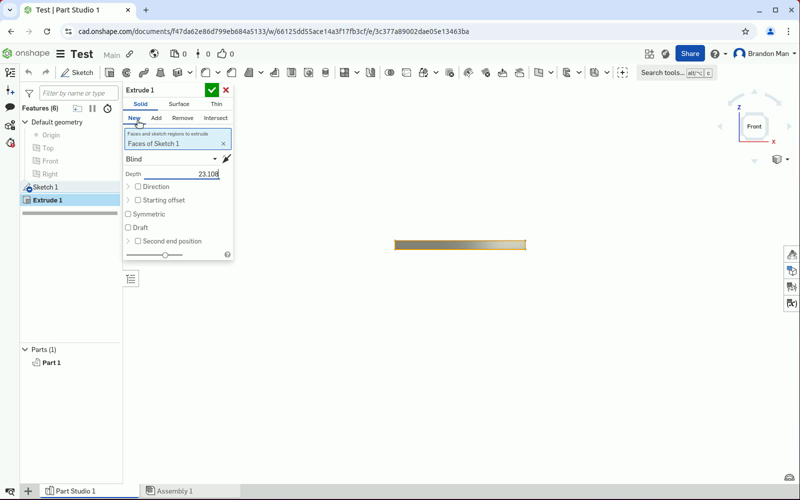
key(enter)
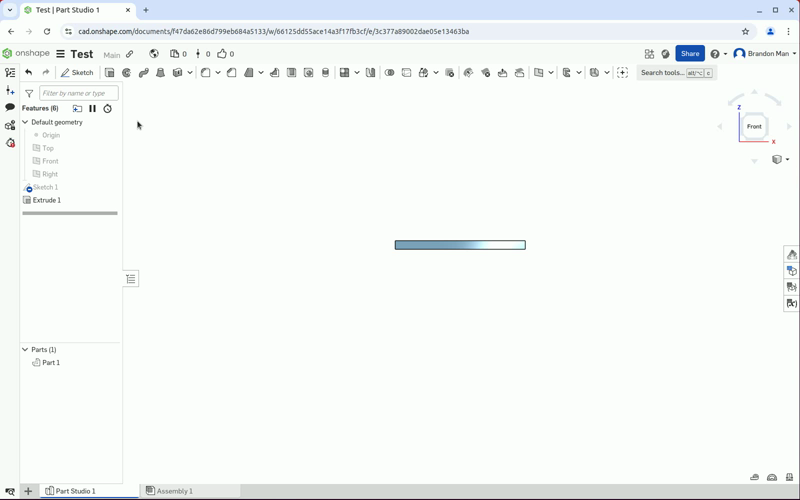
key(shift+h)
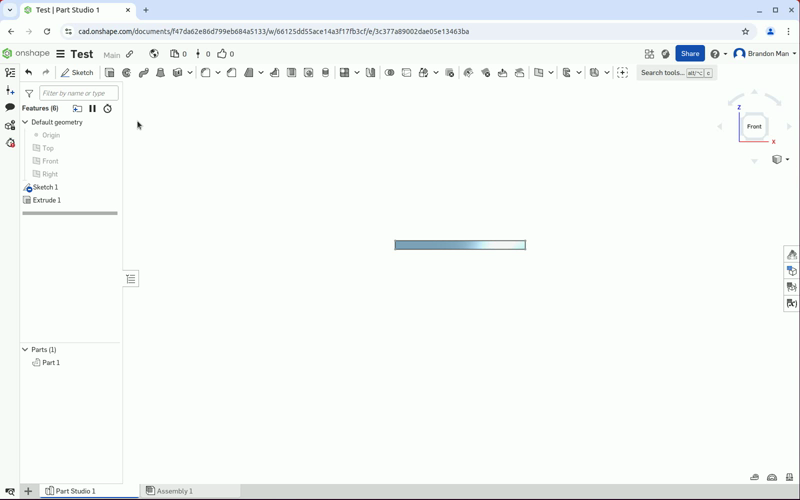
key(shift+h)
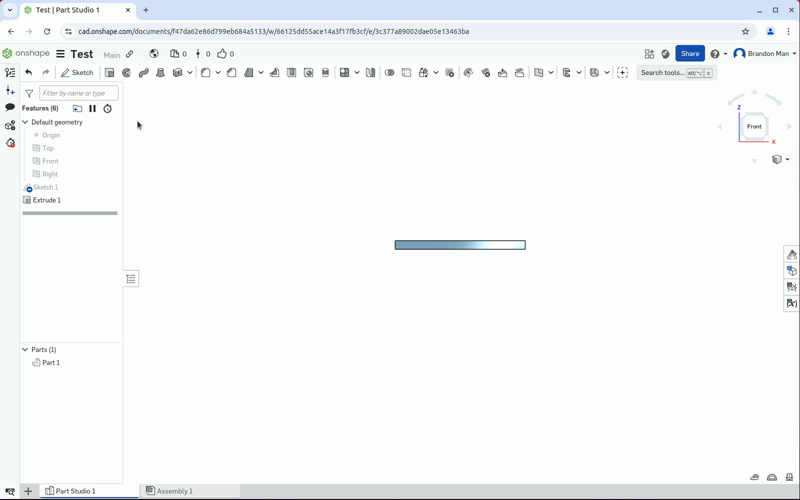
mouse_move(73, 189)
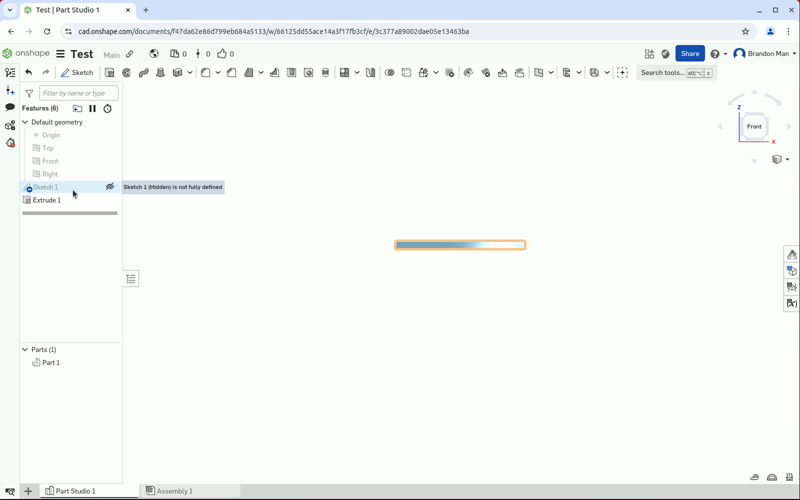
click(73, 189)
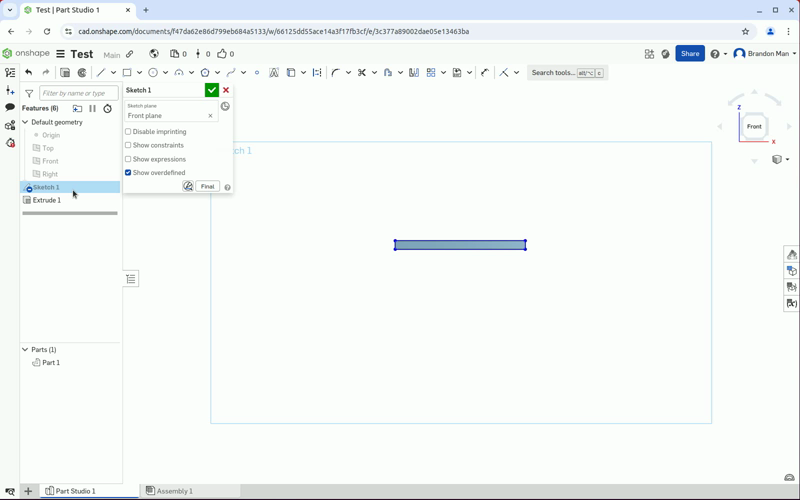
mouse_move(229, 92)
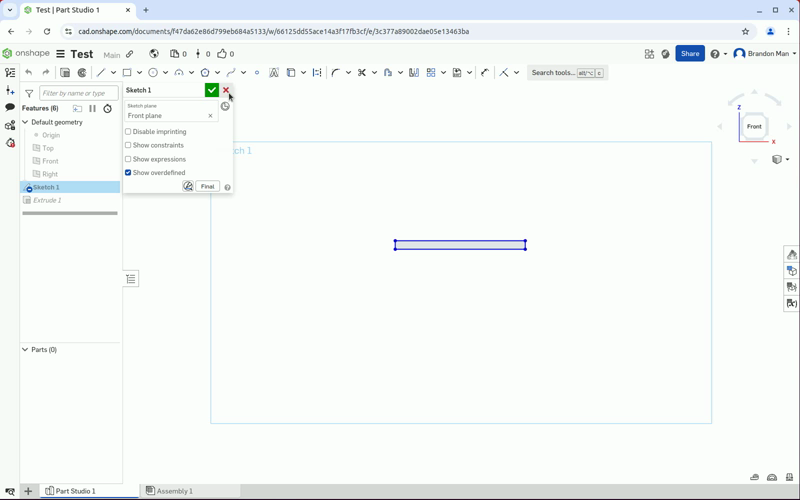
click(229, 92)
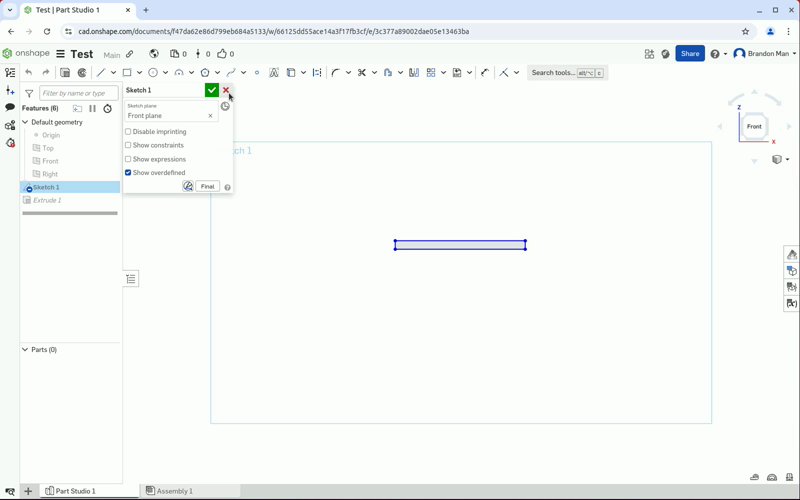
key(shift+s)
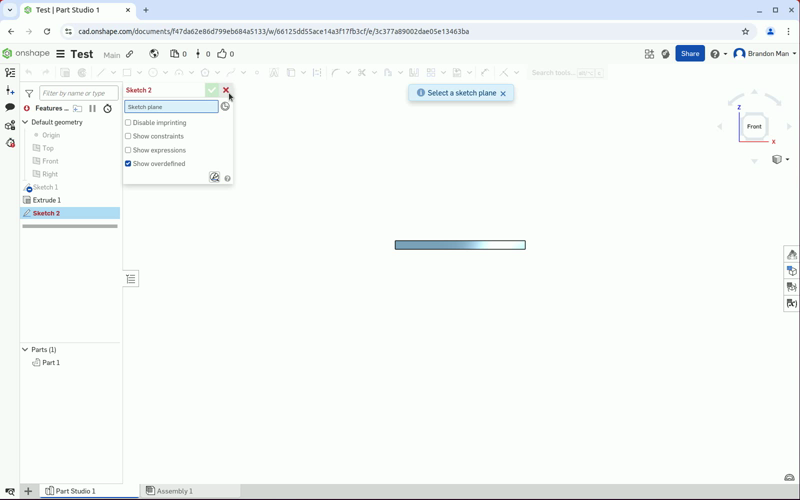
mouse_move(73, 163)
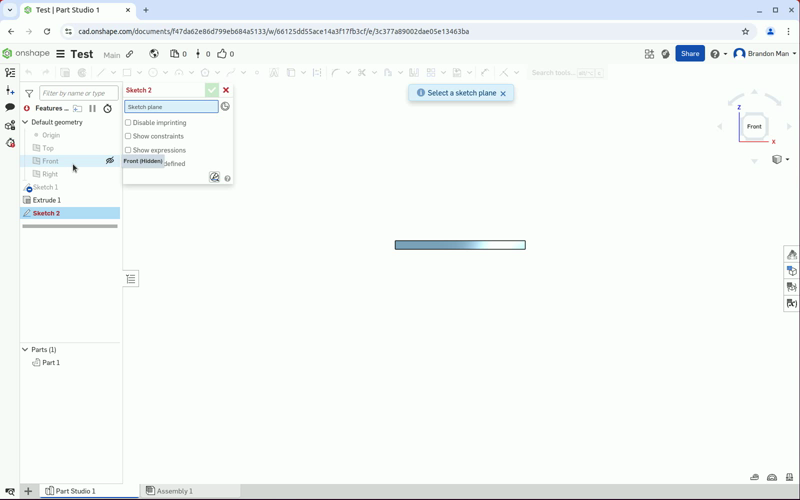
click(73, 163)
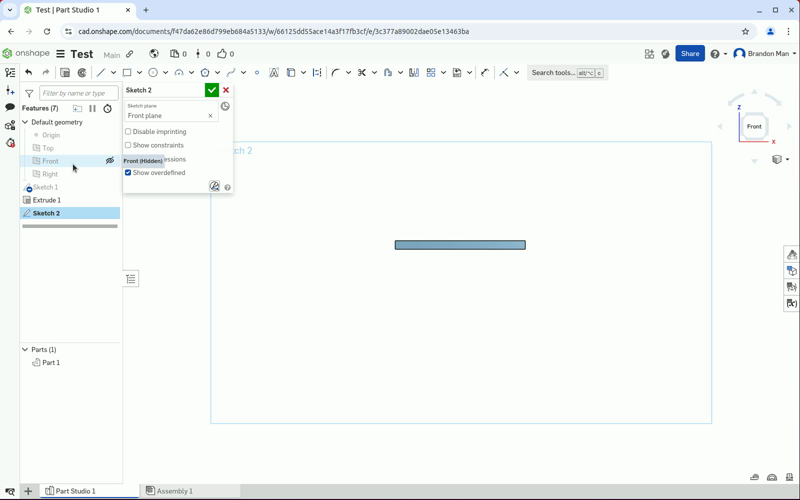
mouse_move(73, 352)
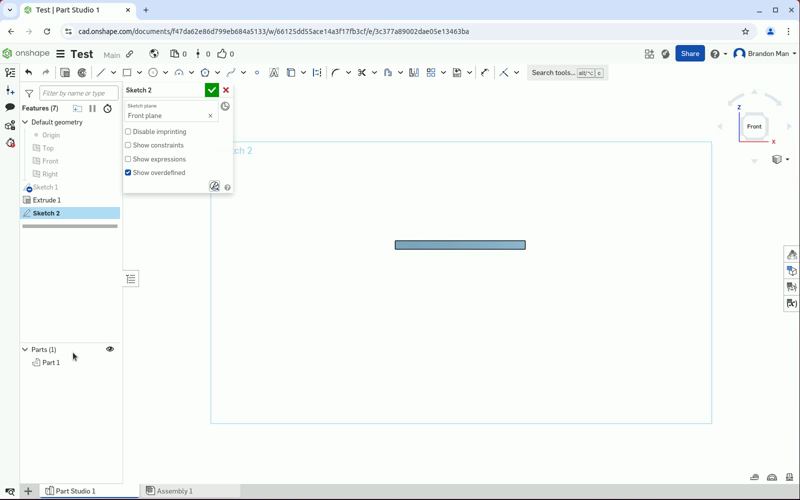
key(y)
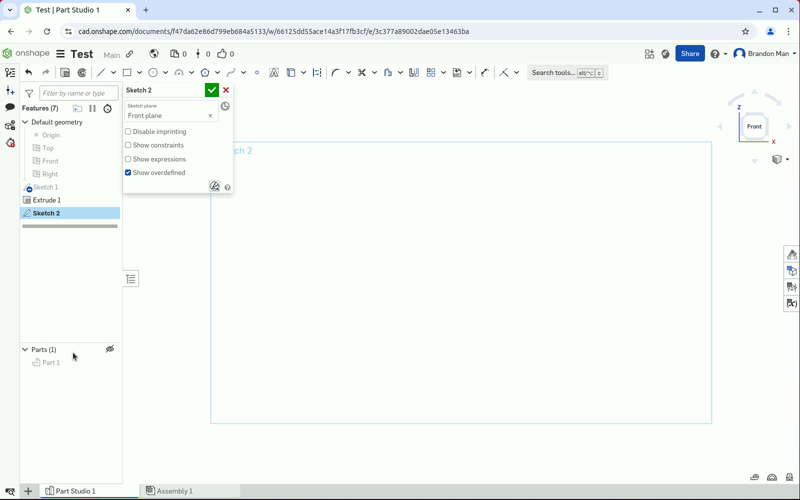
key(l)
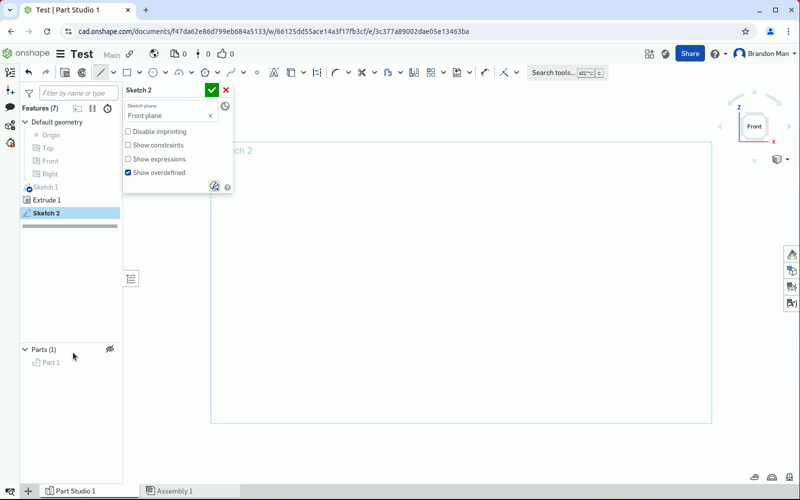
key_down(shift)
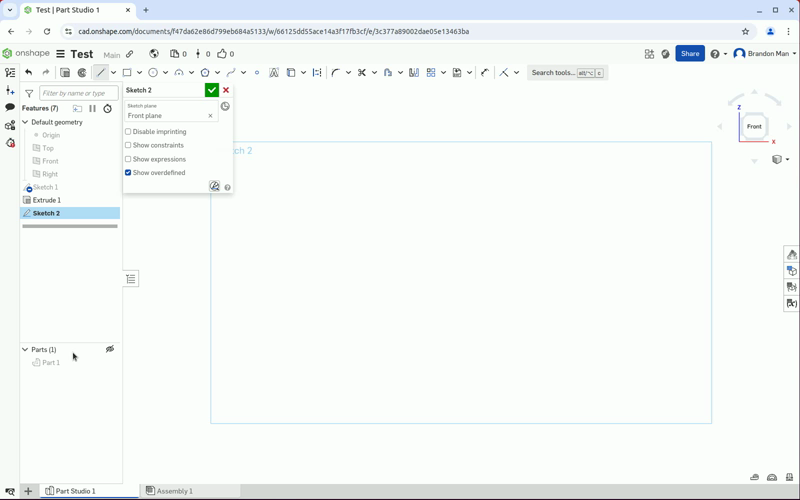
mouse_move(395, 347)
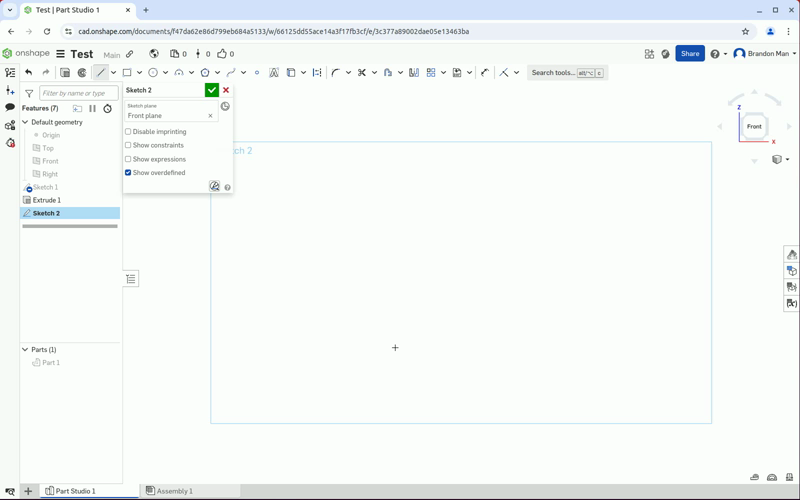
click(395, 347)
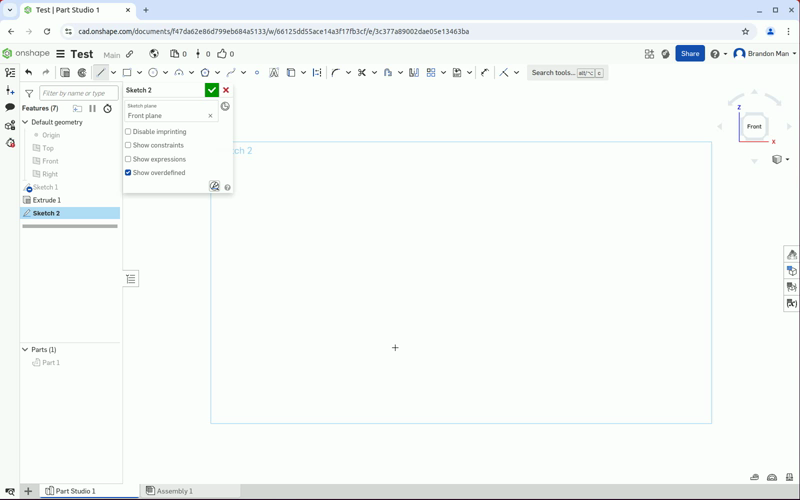
key_up(shift)
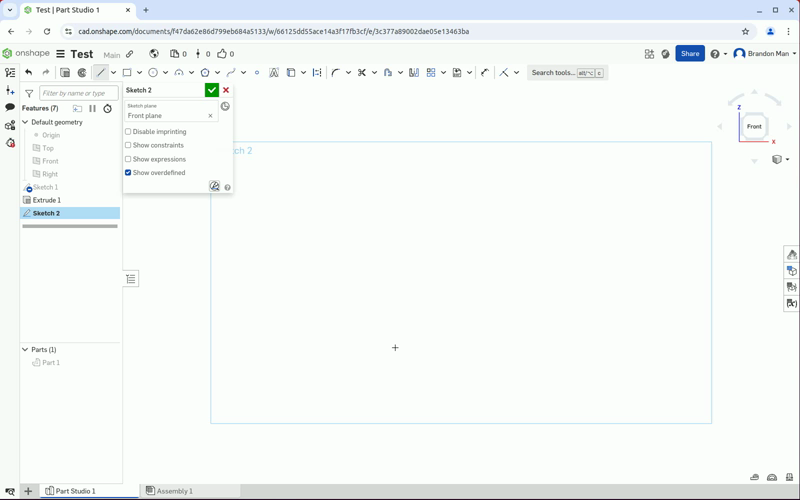
key_down(shift)
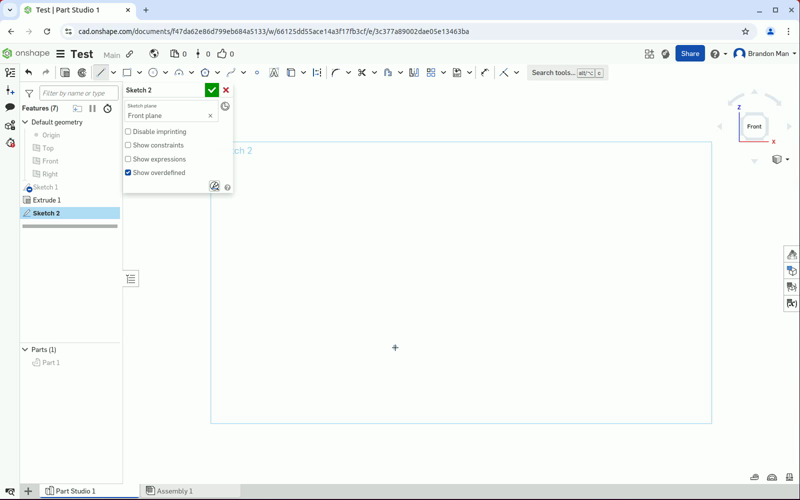
mouse_move(485, 347)
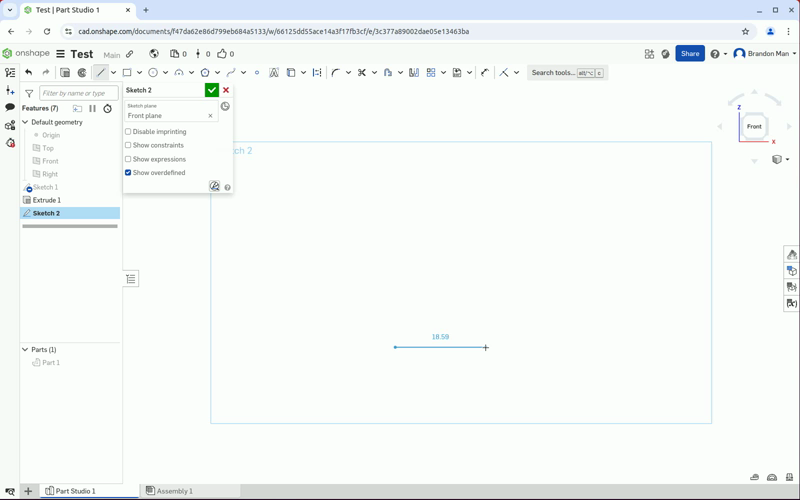
click(485, 347)
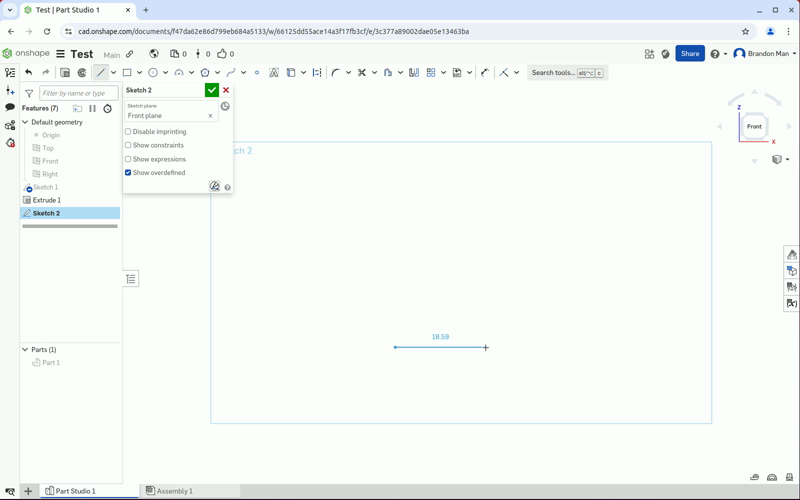
key_up(shift)
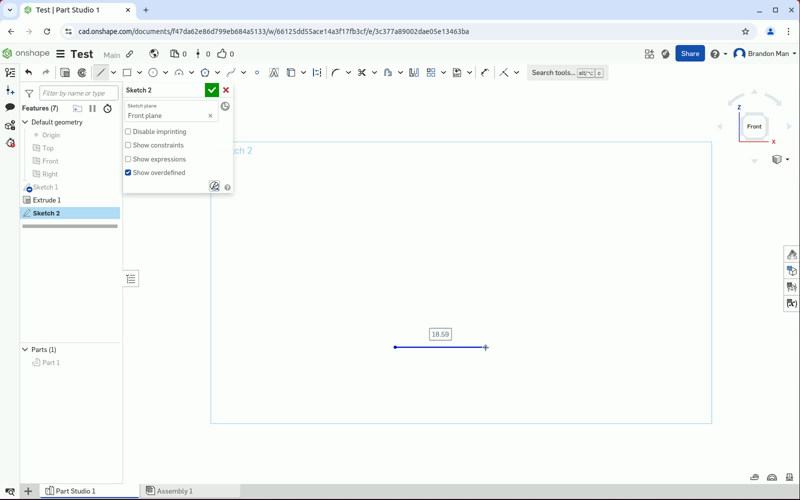
key_down(shift)
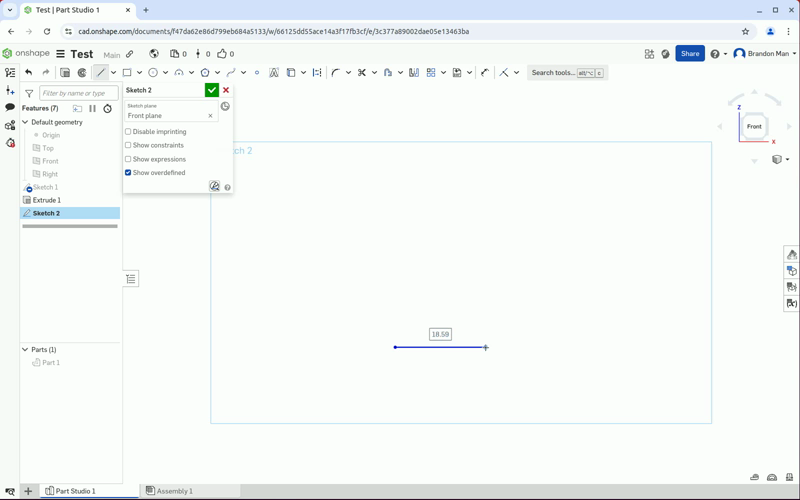
mouse_move(515, 347)
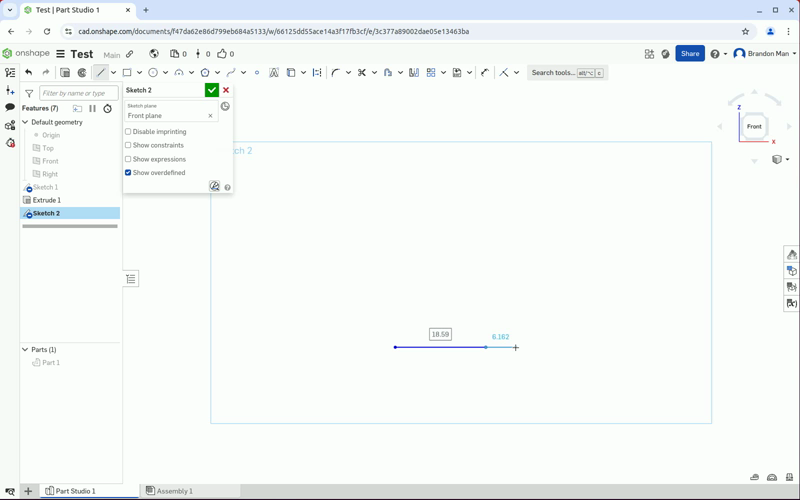
mouse_move(485, 307)
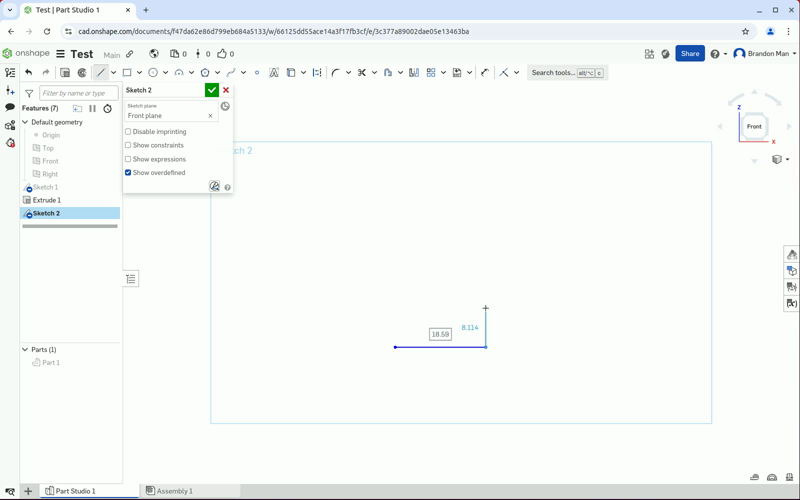
click(485, 307)
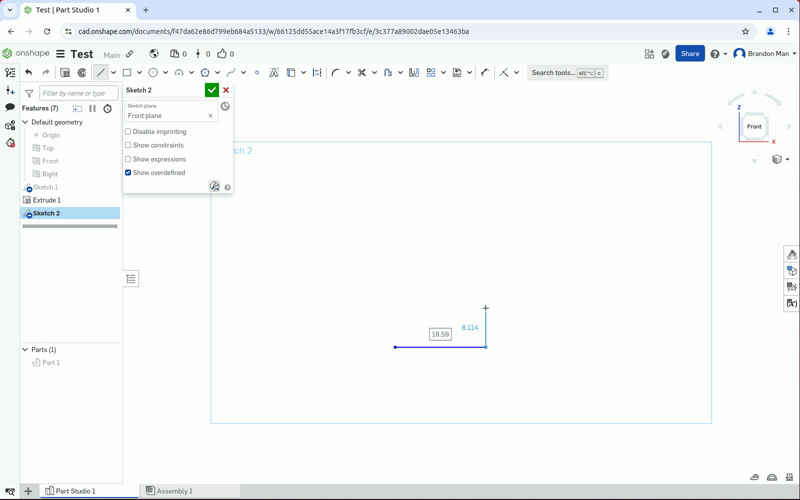
key_up(shift)
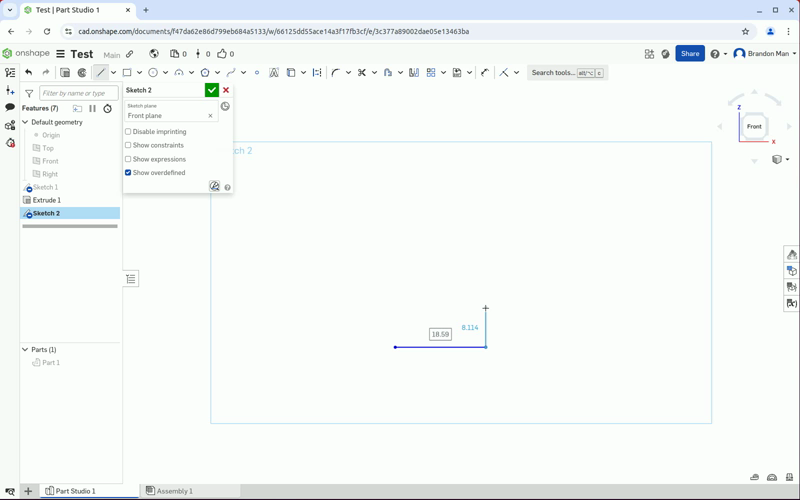
key_down(shift)
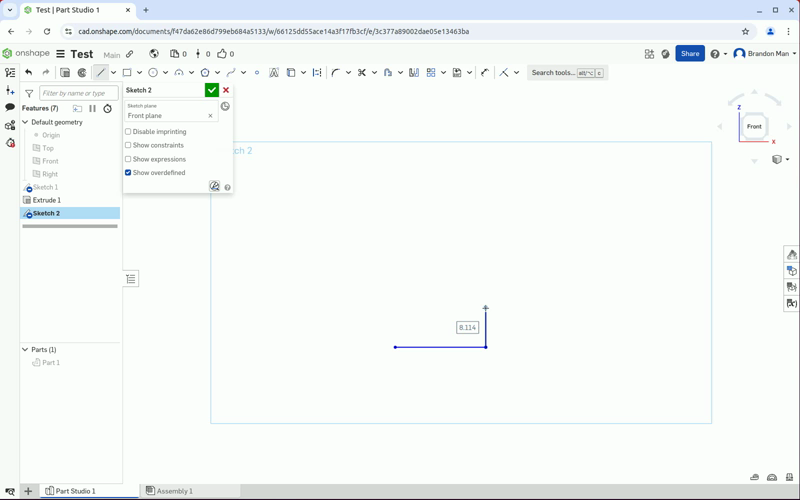
mouse_move(395, 307)
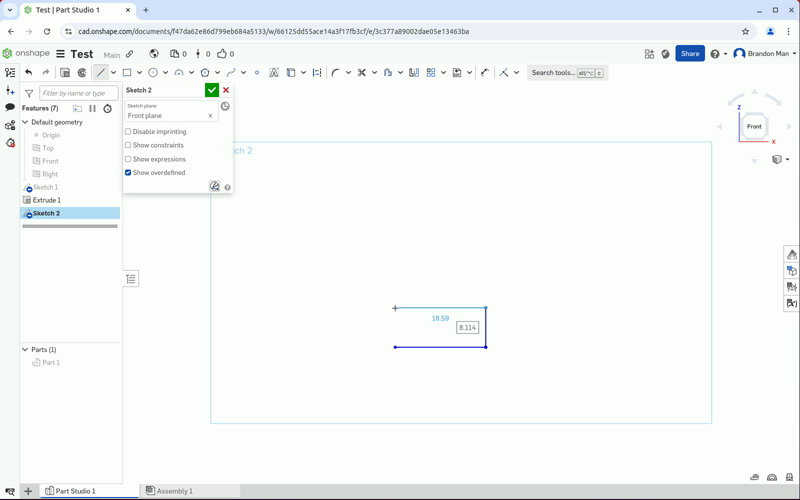
click(395, 307)
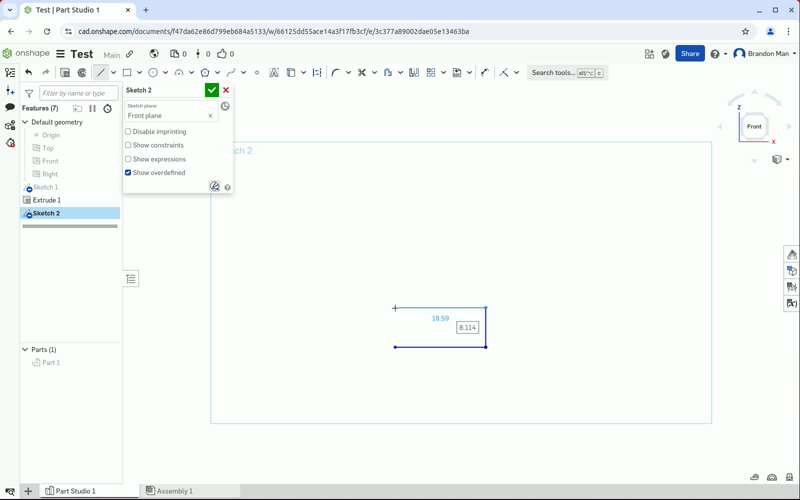
key_up(shift)
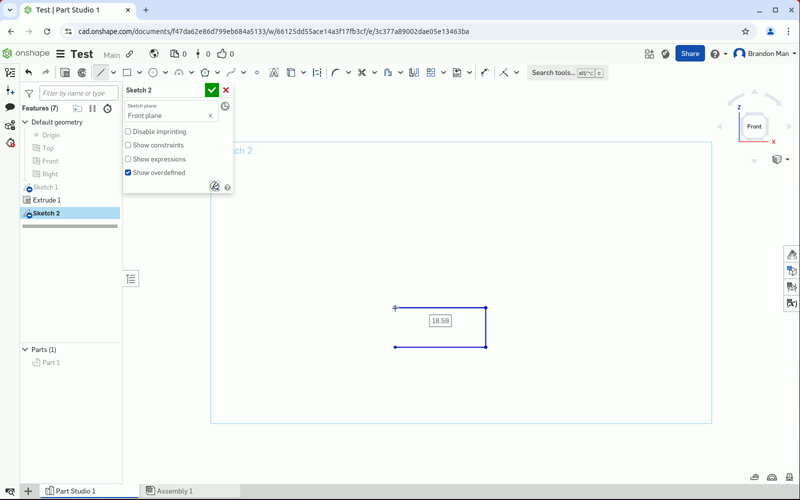
mouse_move(425, 307)
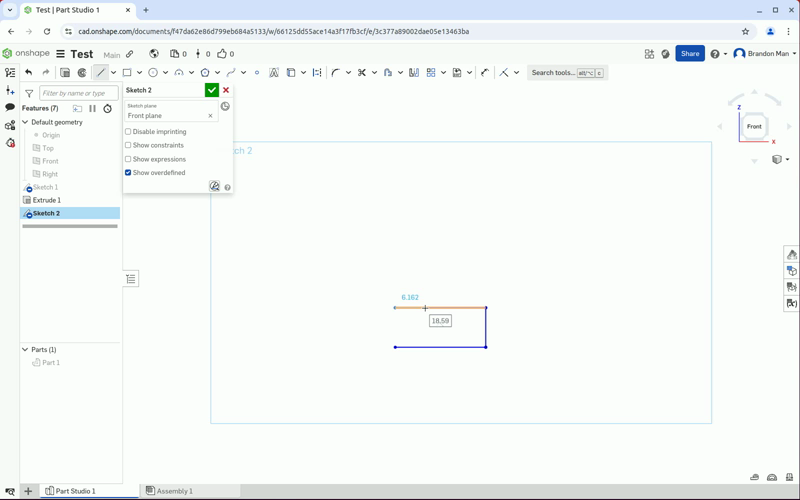
key_down(shift)
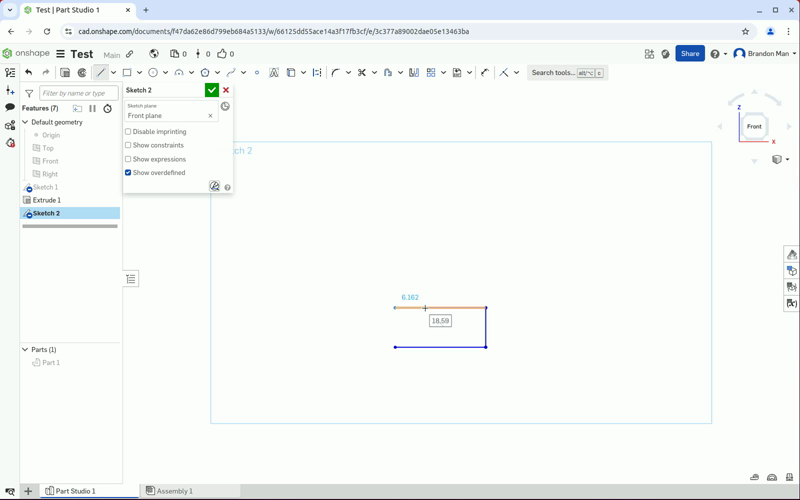
mouse_move(395, 347)
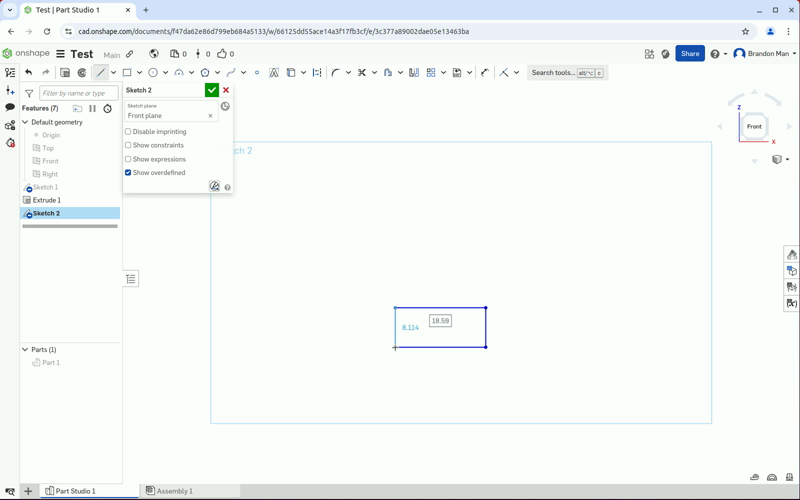
key_up(shift)
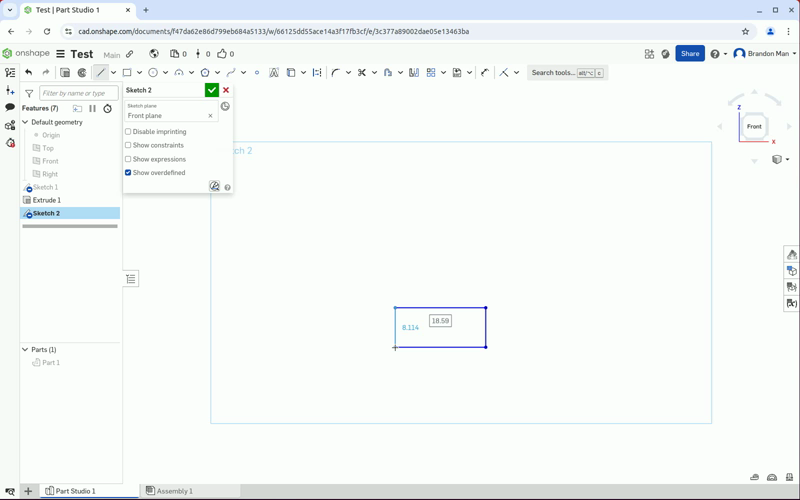
click(395, 347)
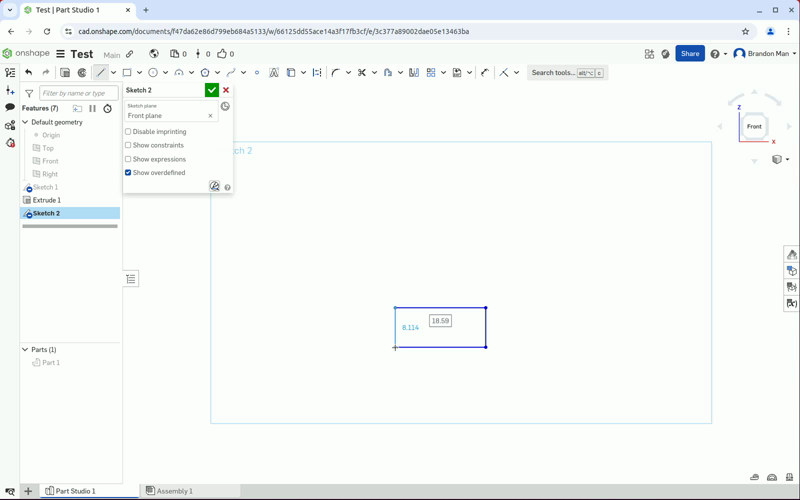
key(esc)
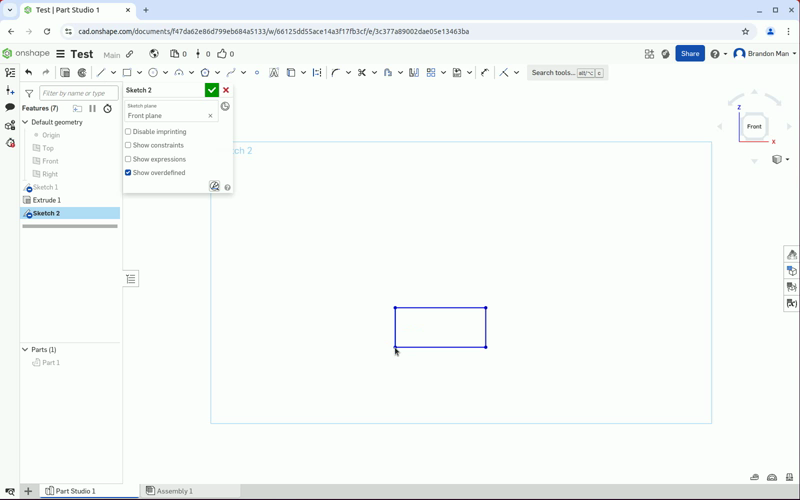
mouse_move(401, 310)
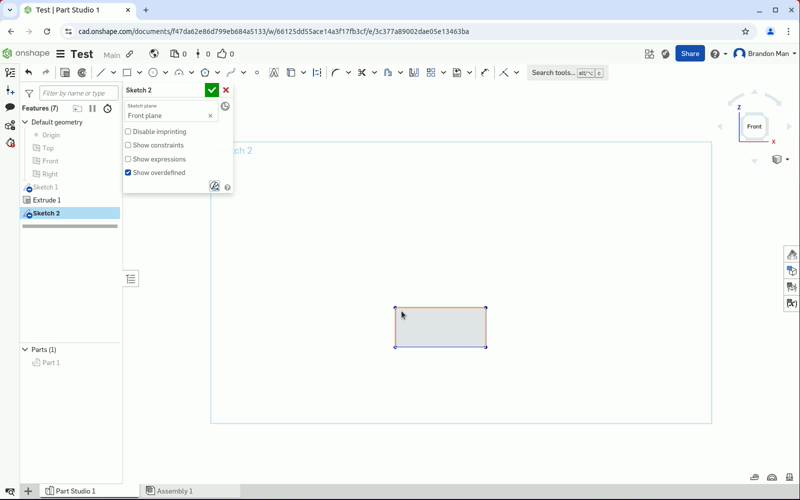
click(401, 310)
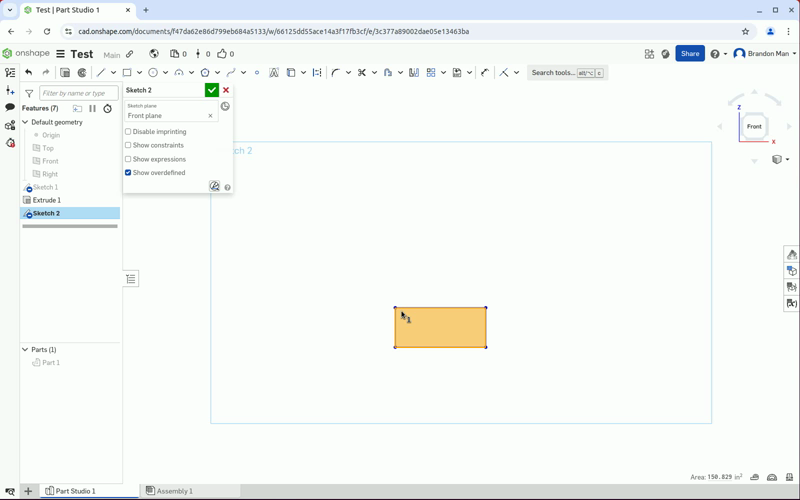
mouse_move(73, 352)
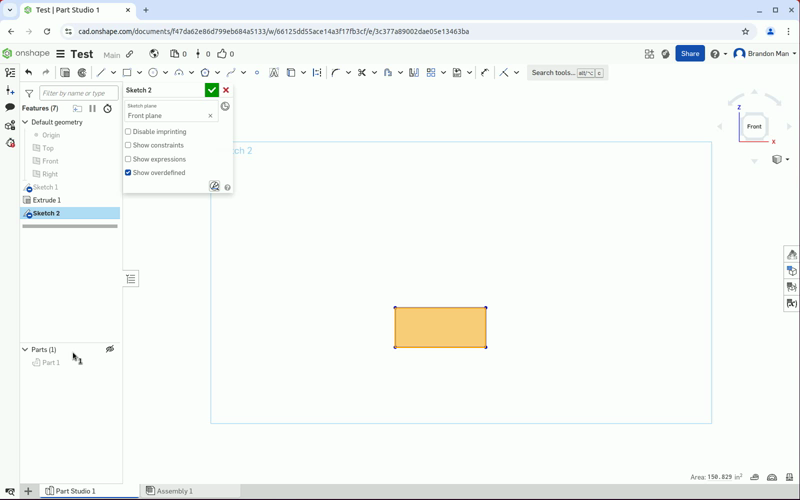
key(shift+y)
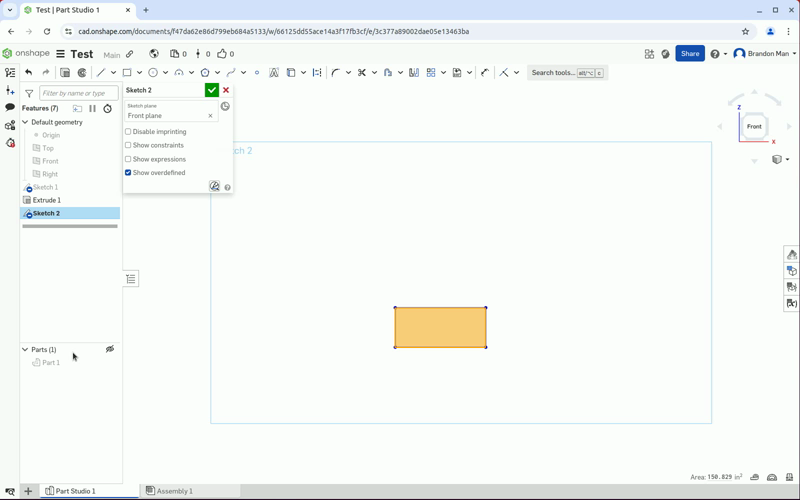
key(shift+e)
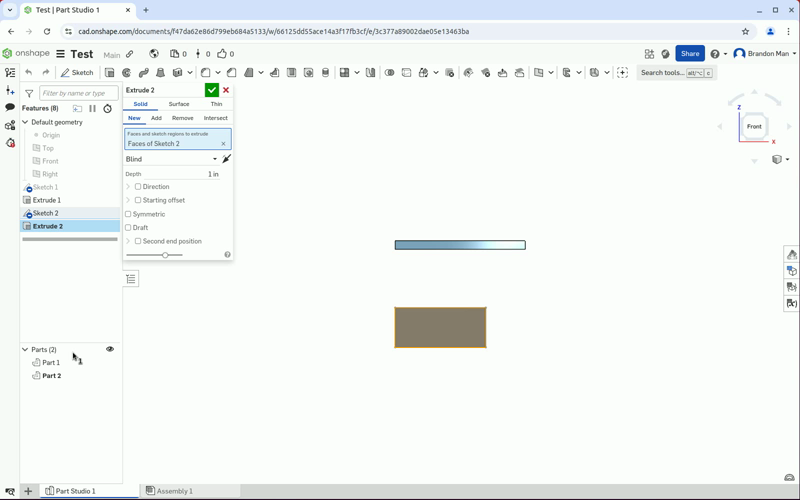
mouse_move(143, 106)
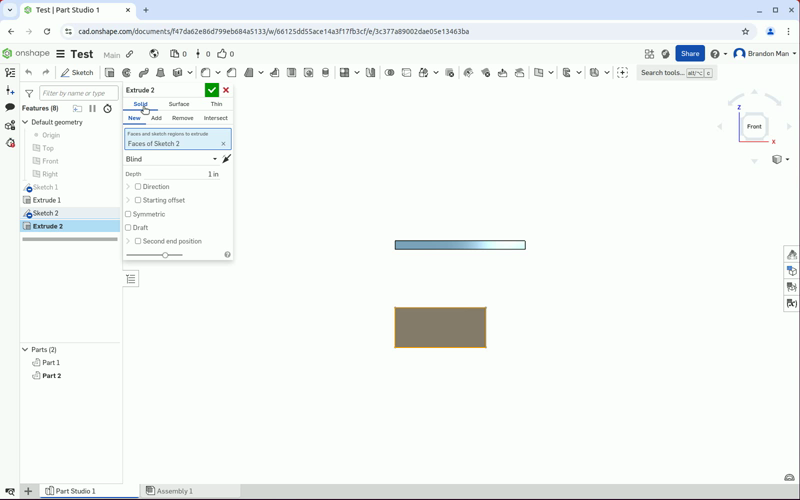
click(143, 106)
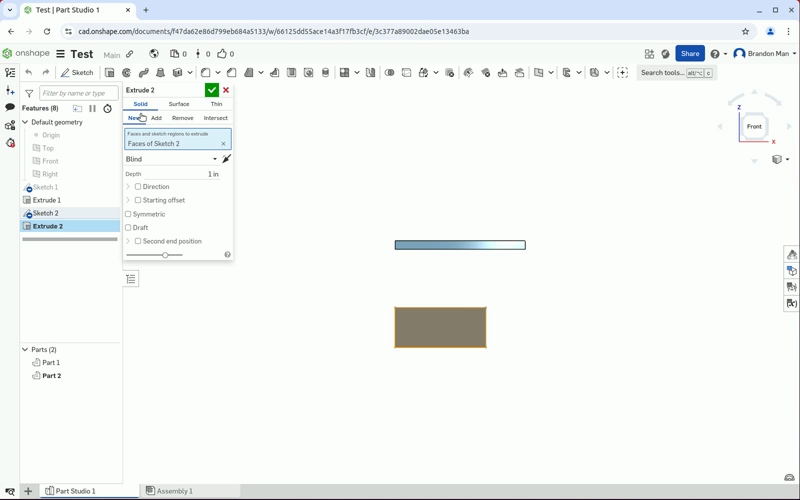
mouse_move(137, 120)
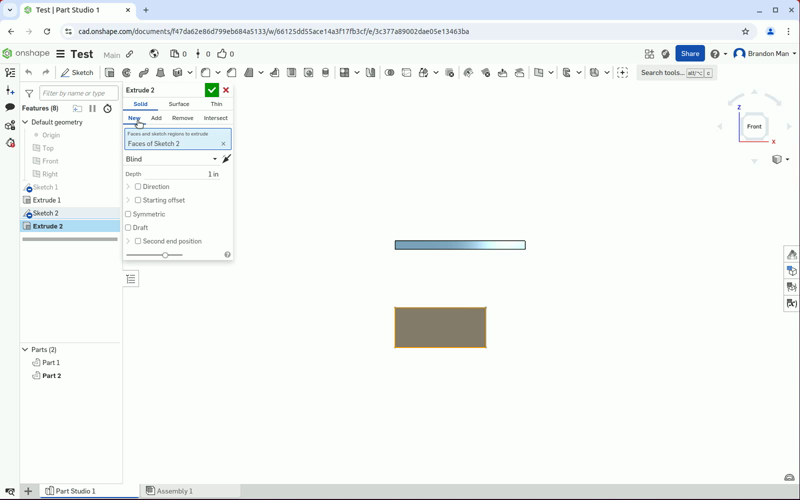
click(137, 120)
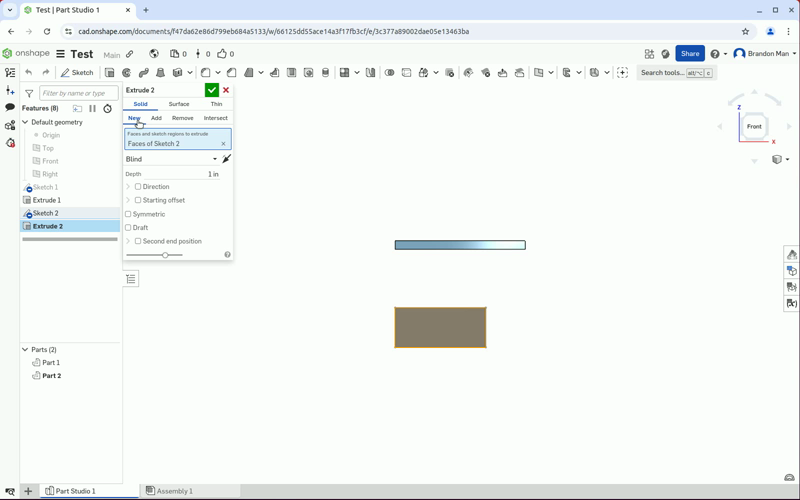
key(tab, 4)
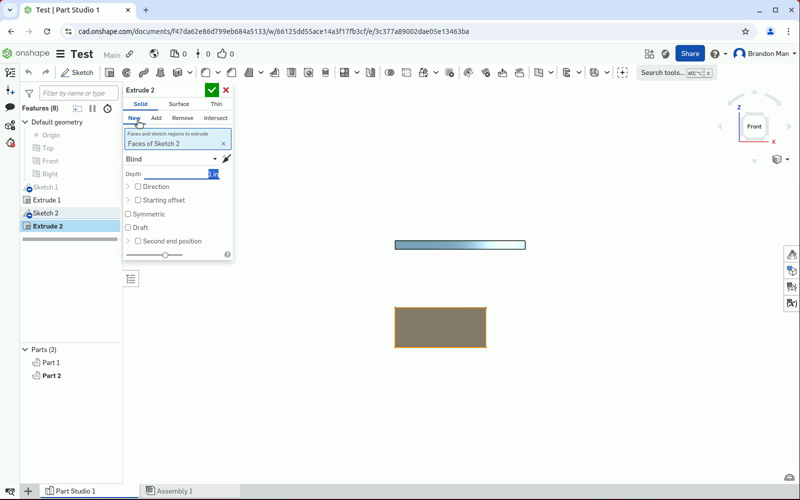
text(23.108)
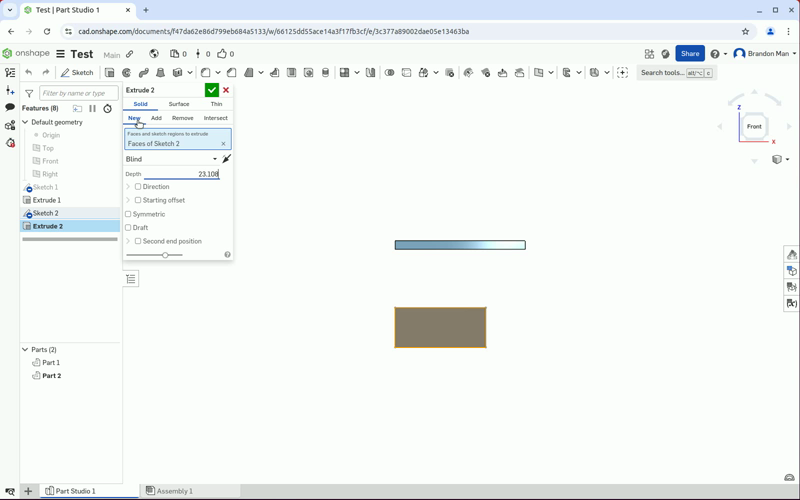
key(enter)
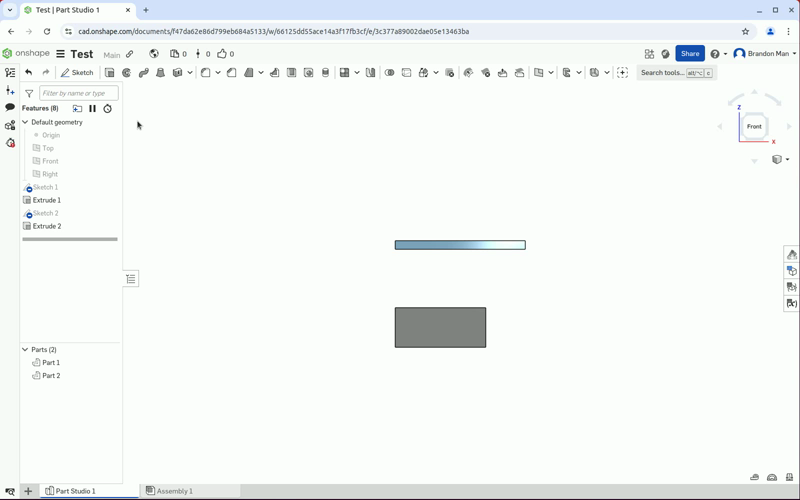
key(shift+h)
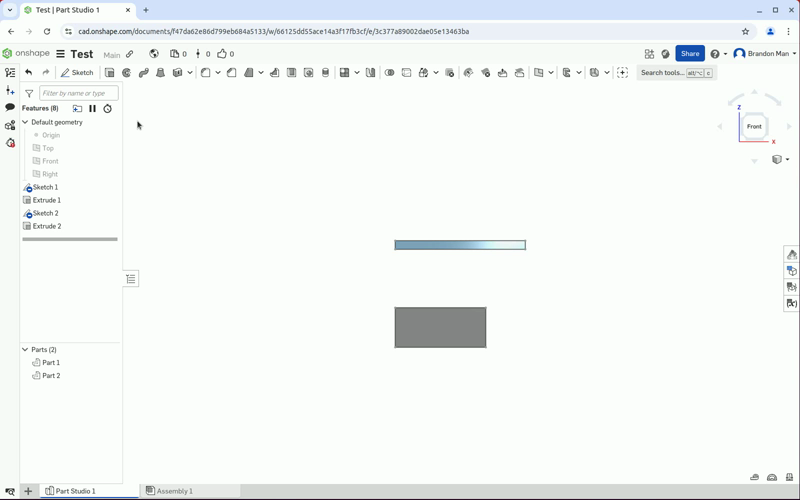
key(shift+h)
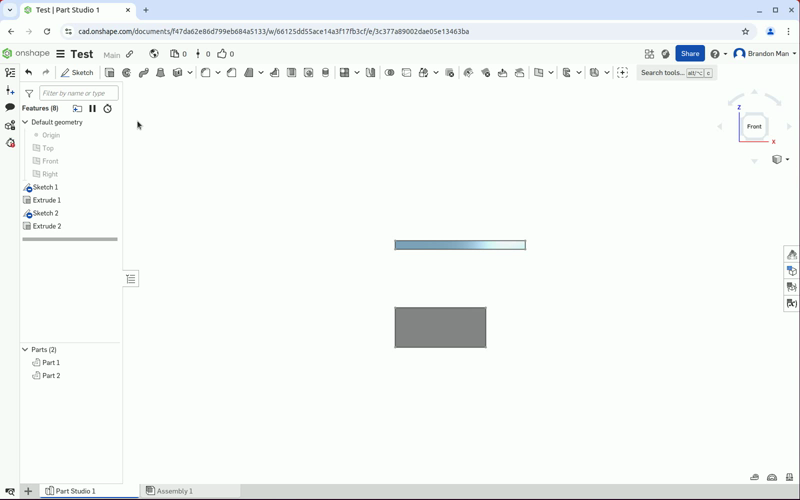
key(shift+7)
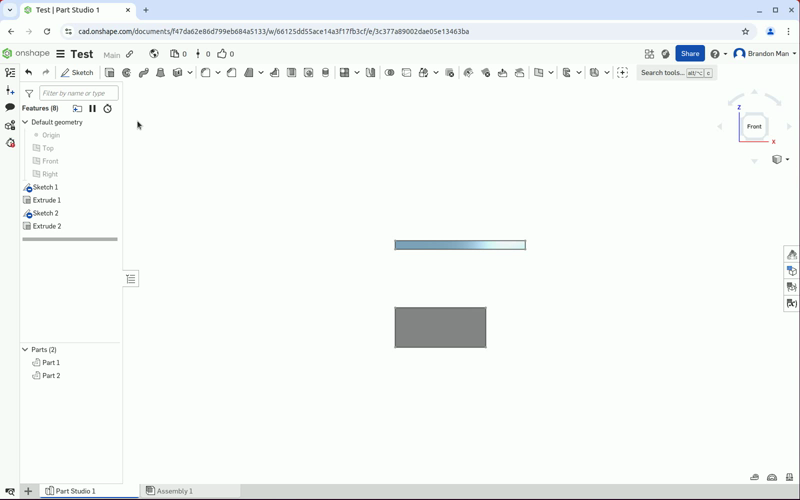
key(left, 2)
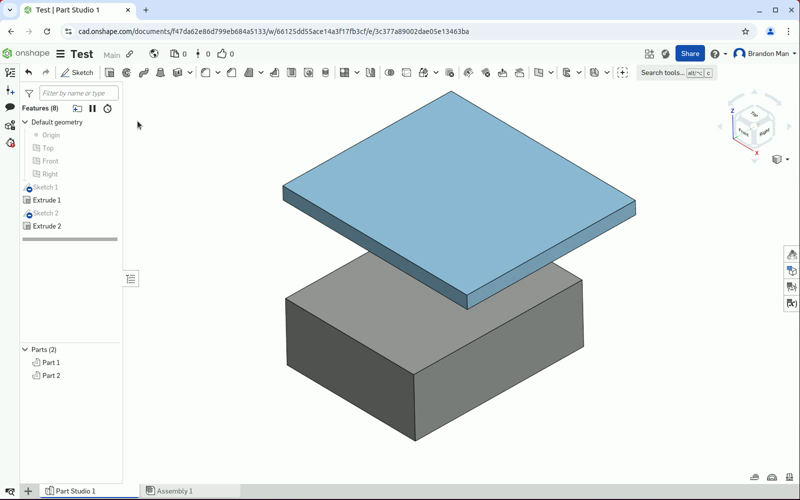
key(down, 2)
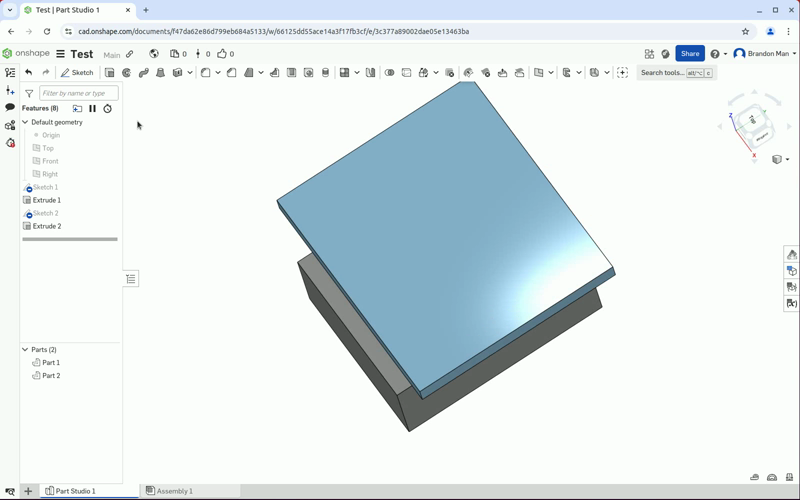
key(up, 2)
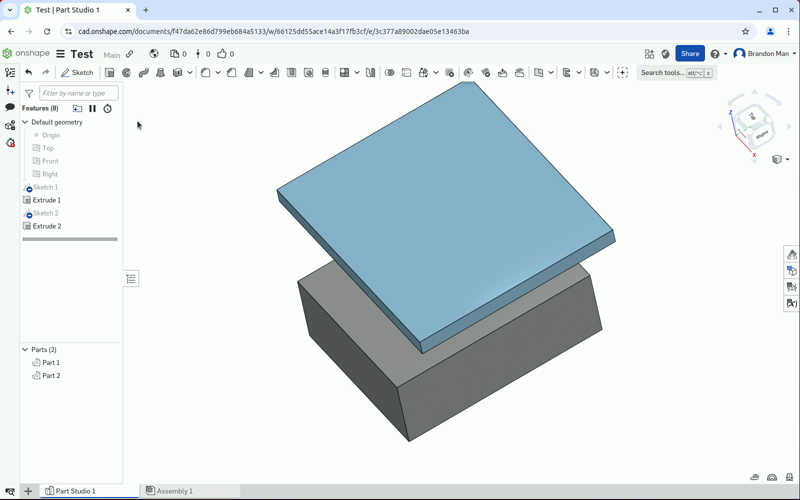
key(right, 2)
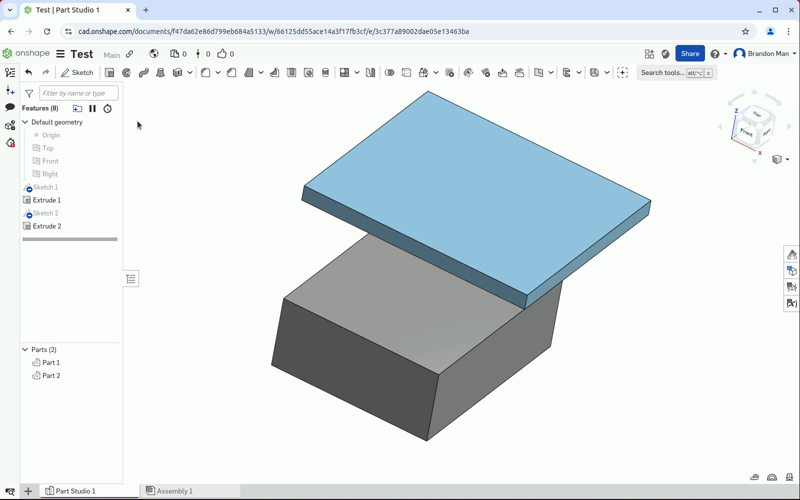
mouse_move(73, 189)
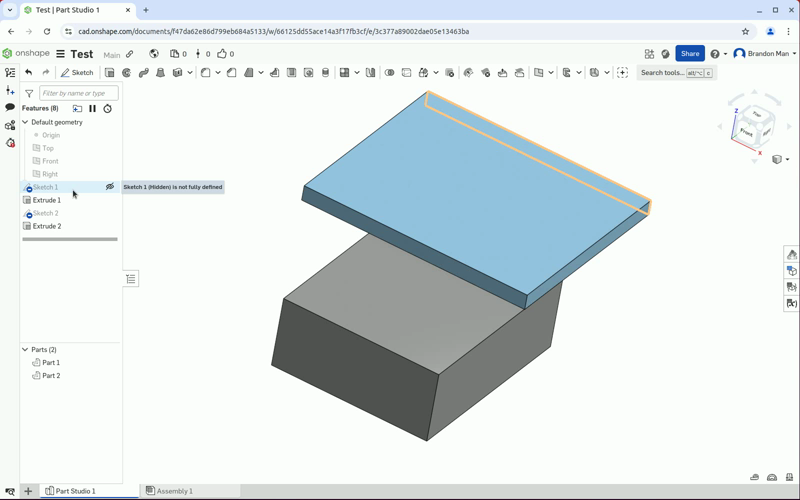
click(73, 189)